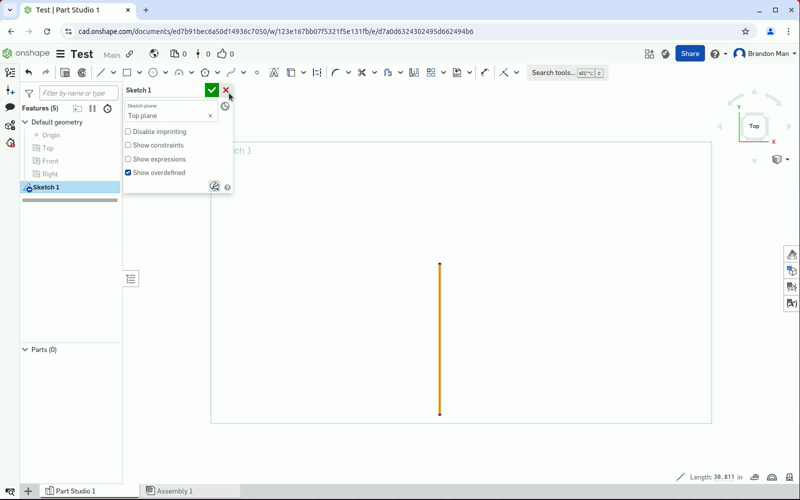
key(shift+h)
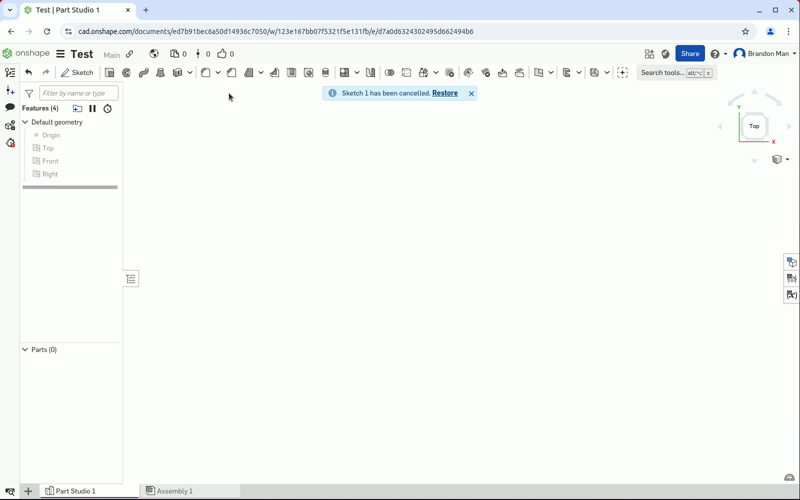
mouse_move(73, 352)
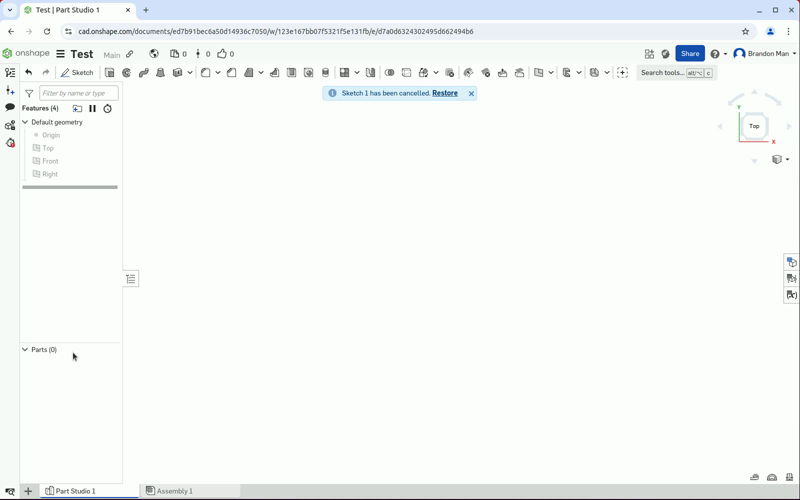
key(y)
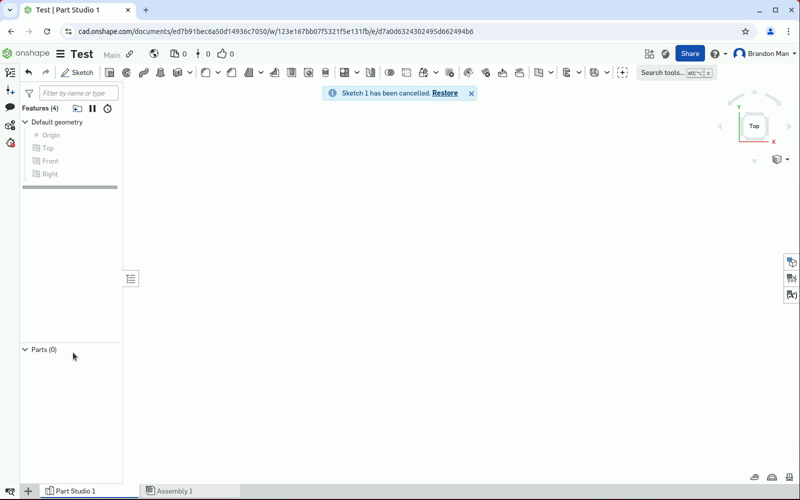
key(shift+p)
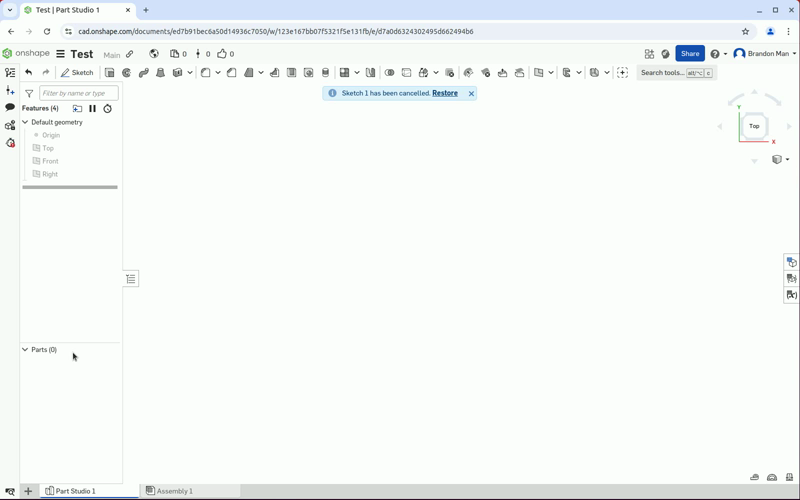
key(space)
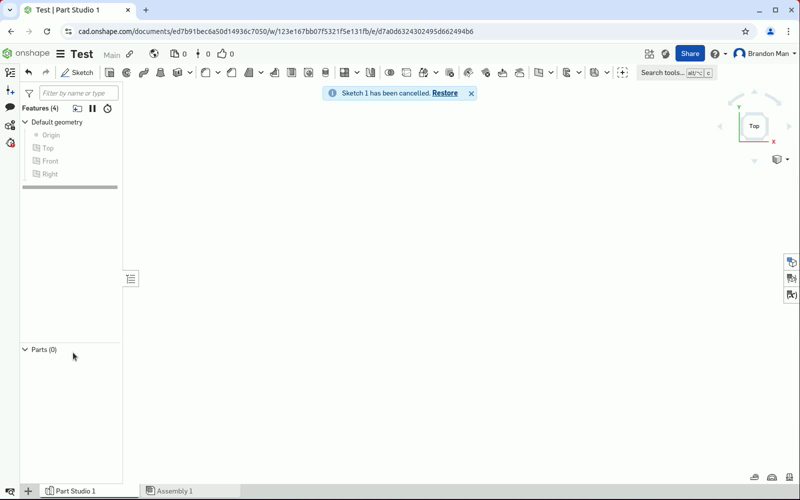
key_down(shift)
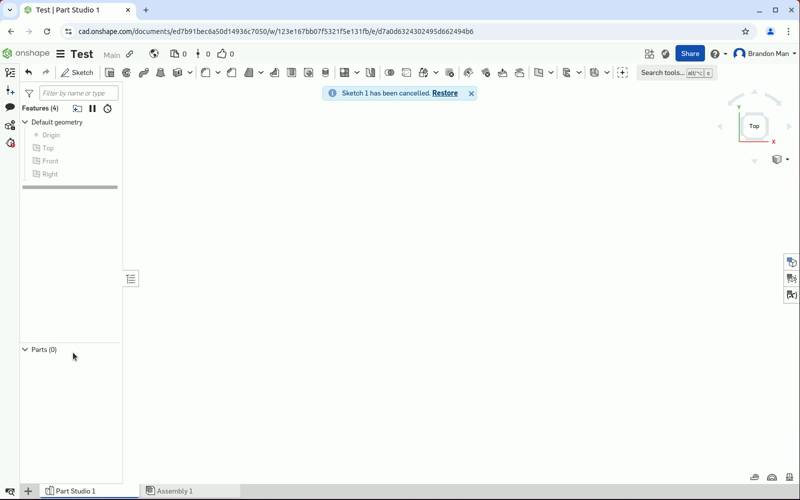
key(up)
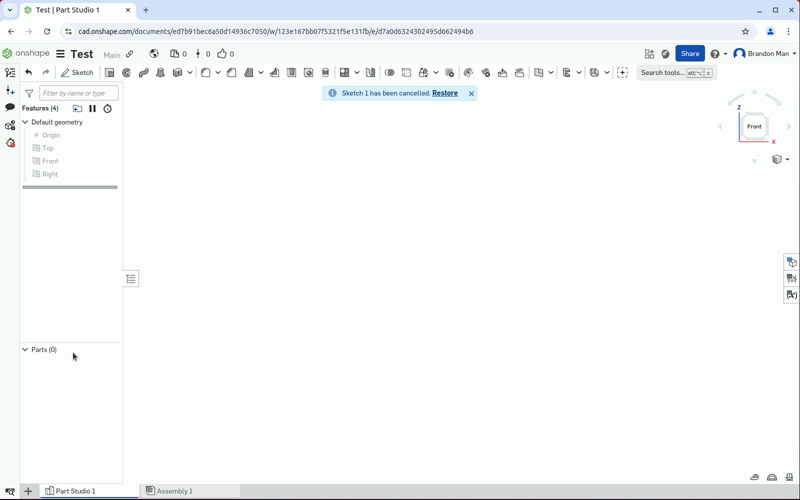
key_up(shift)
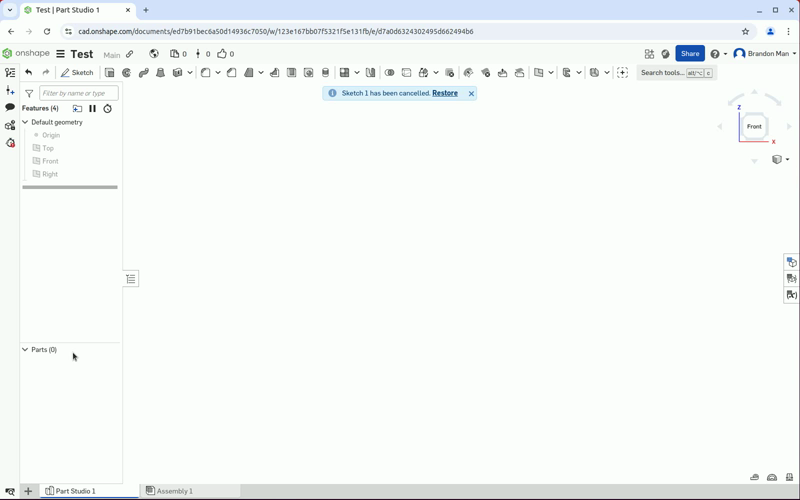
mouse_move(73, 352)
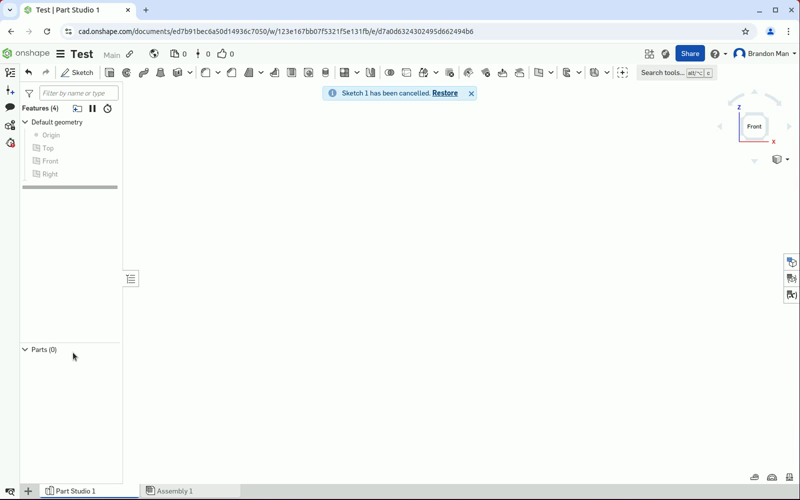
key(shift+y)
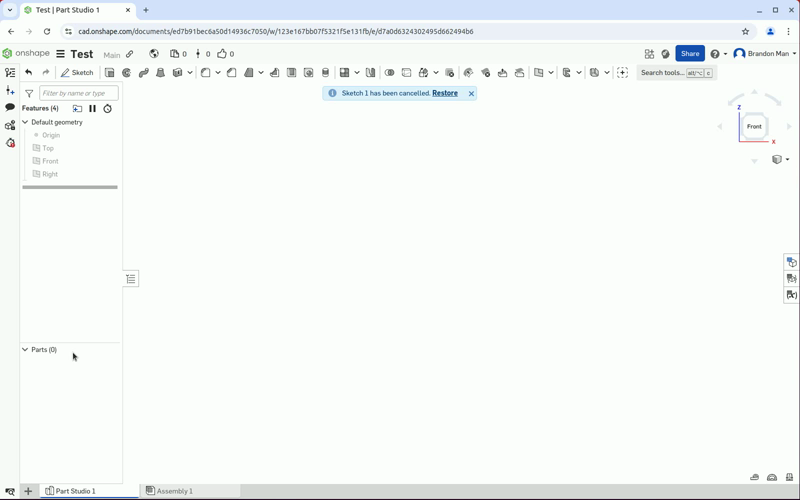
key(shift+s)
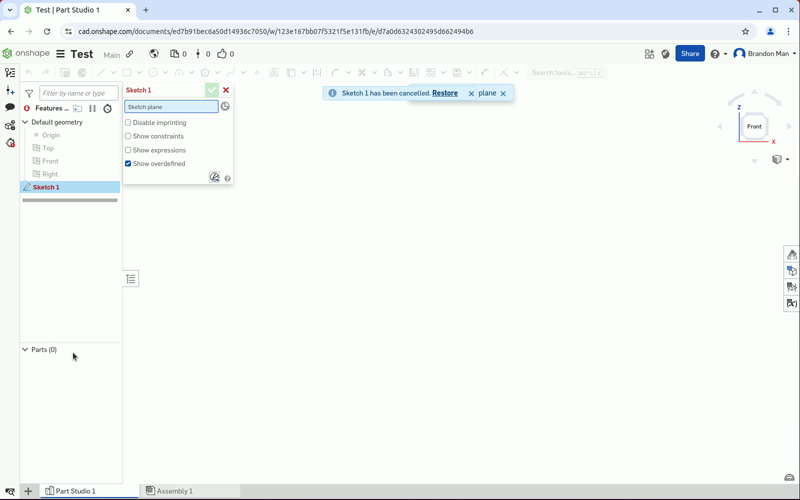
mouse_move(73, 163)
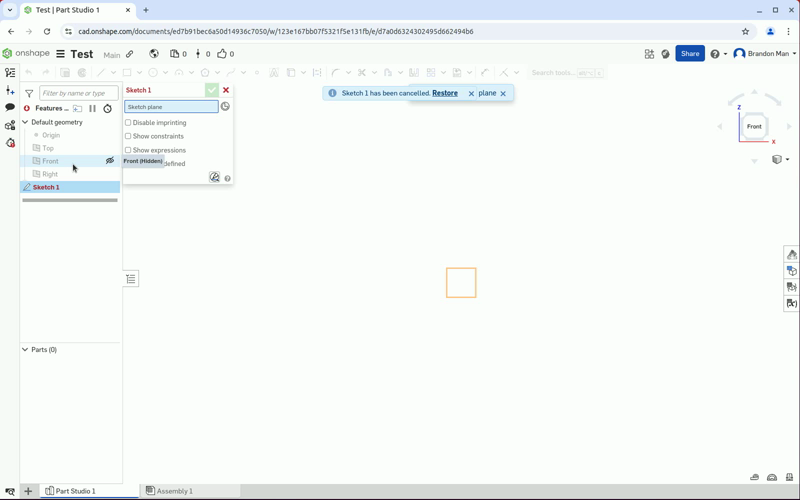
click(73, 163)
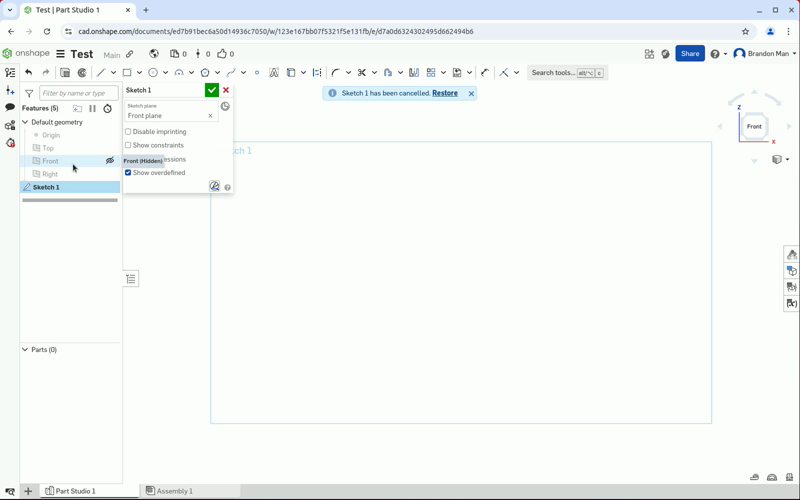
mouse_move(73, 352)
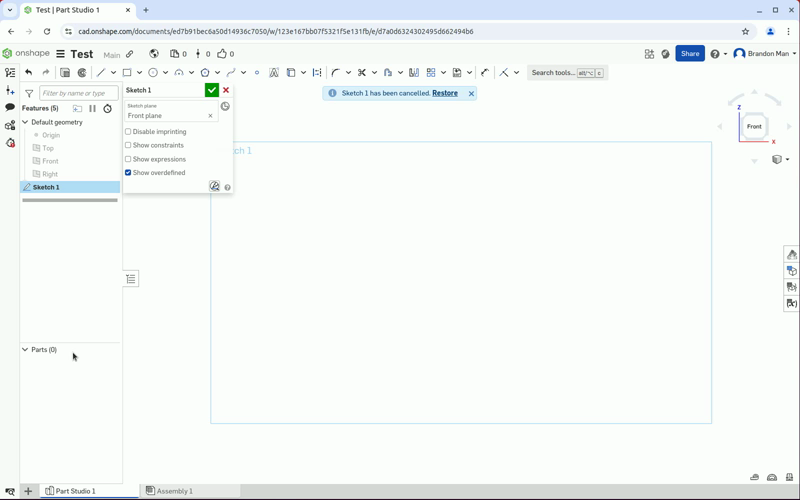
key(y)
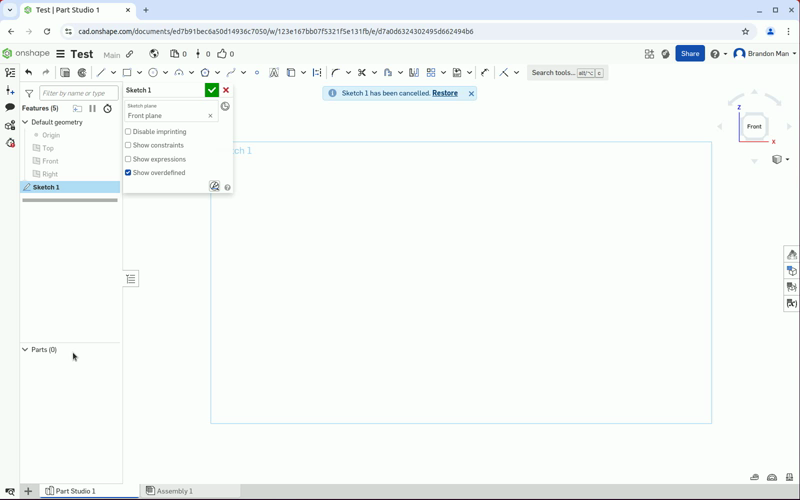
key(l)
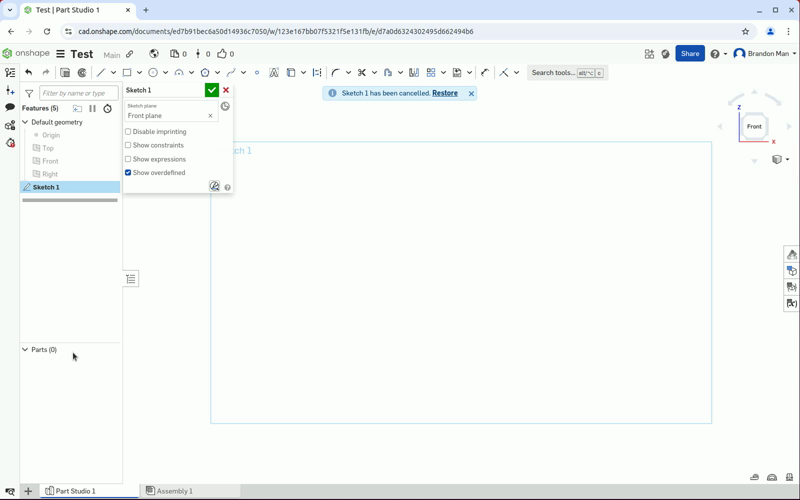
key_down(shift)
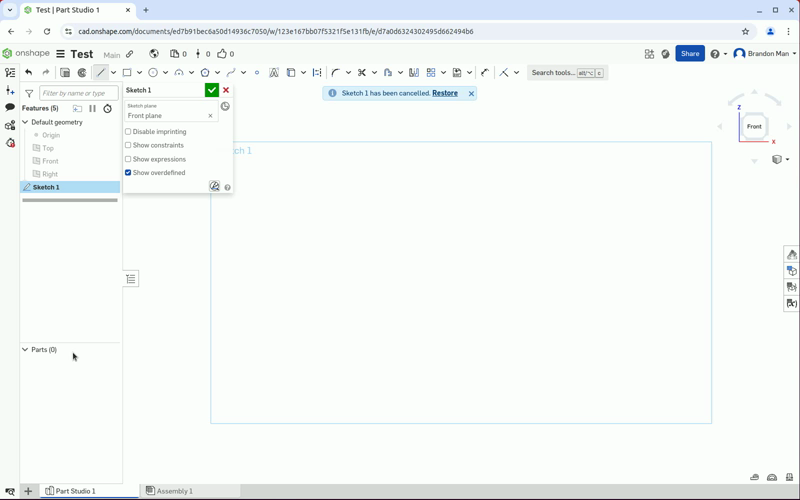
mouse_move(348, 395)
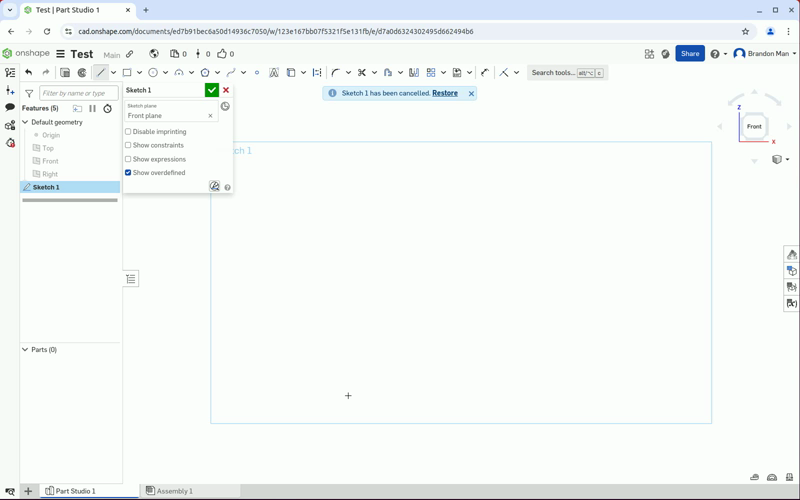
click(348, 395)
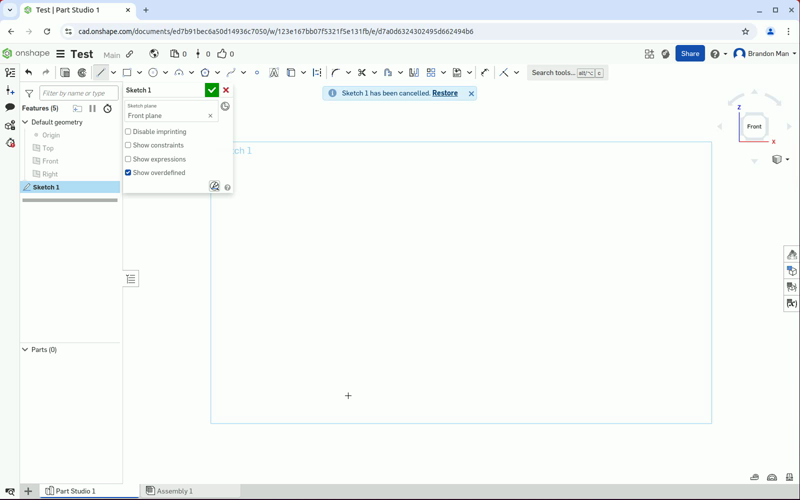
key_up(shift)
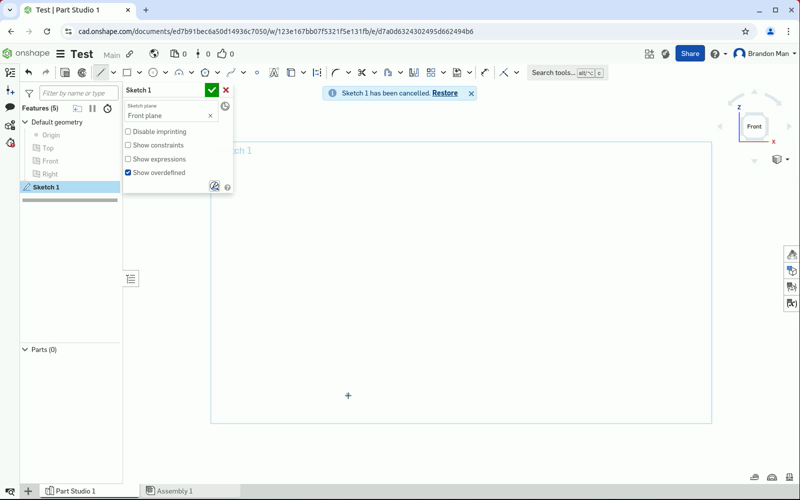
key_down(shift)
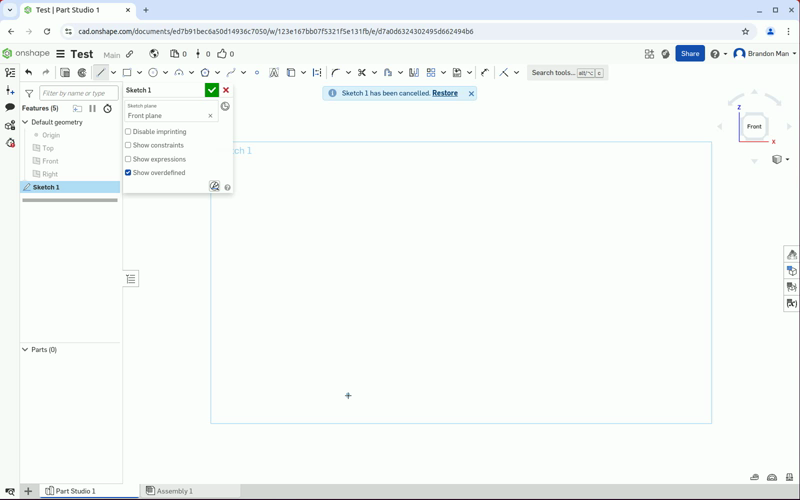
mouse_move(378, 395)
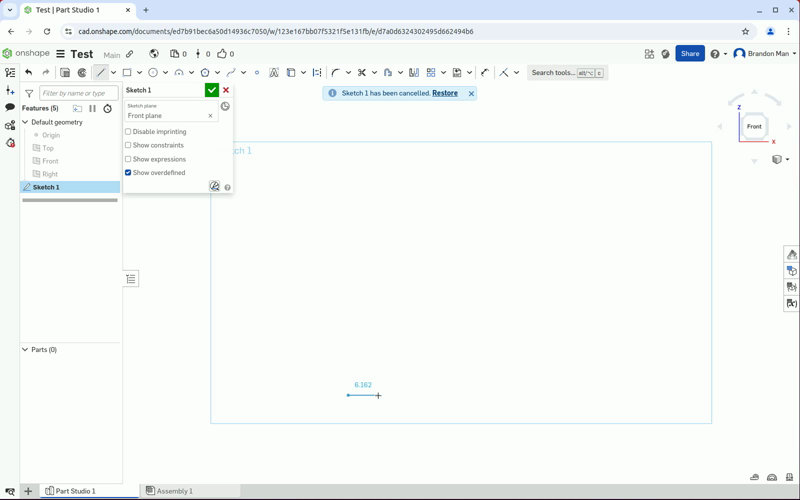
mouse_move(378, 395)
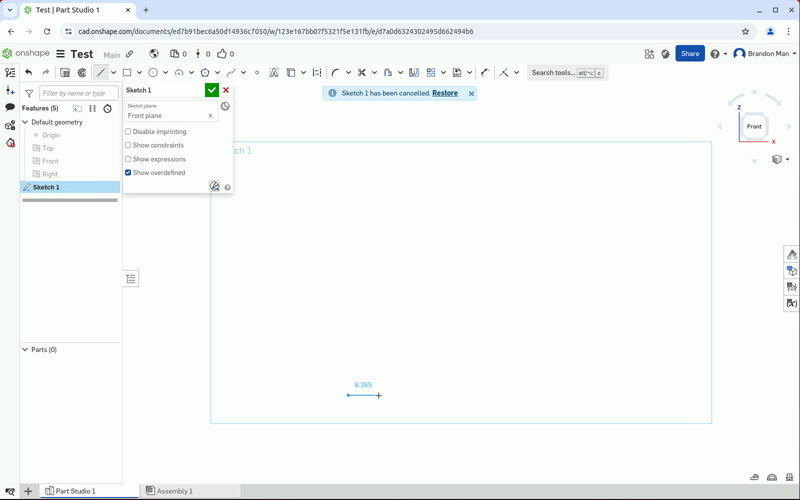
click(378, 395)
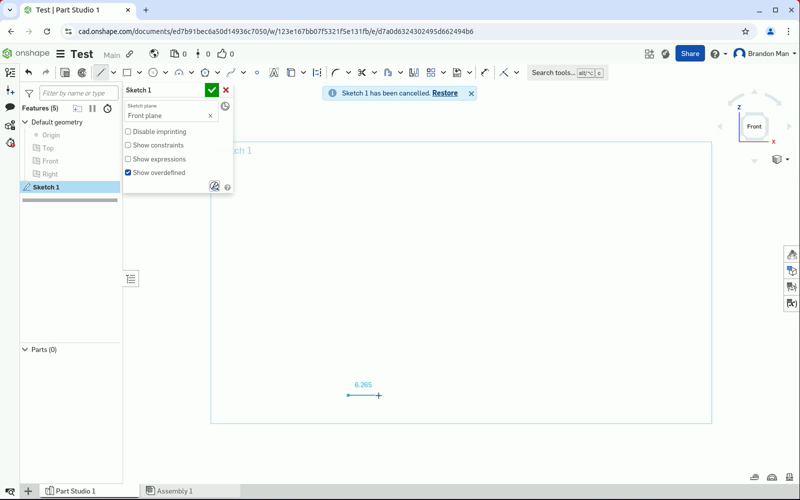
key_up(shift)
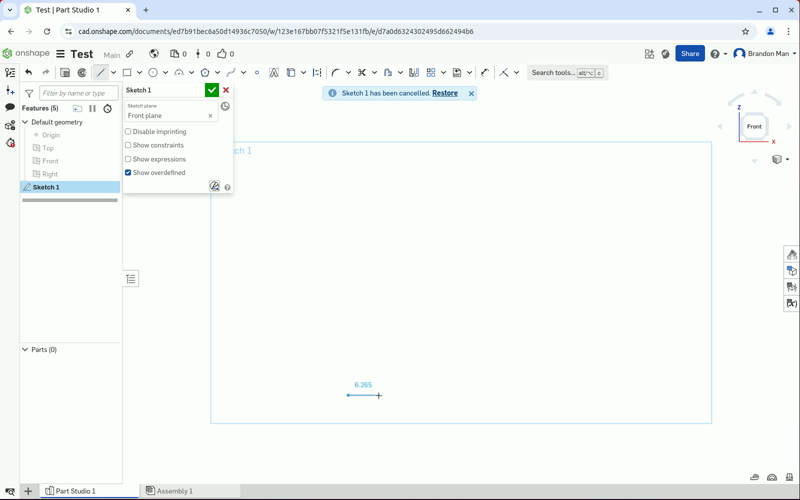
key_down(shift)
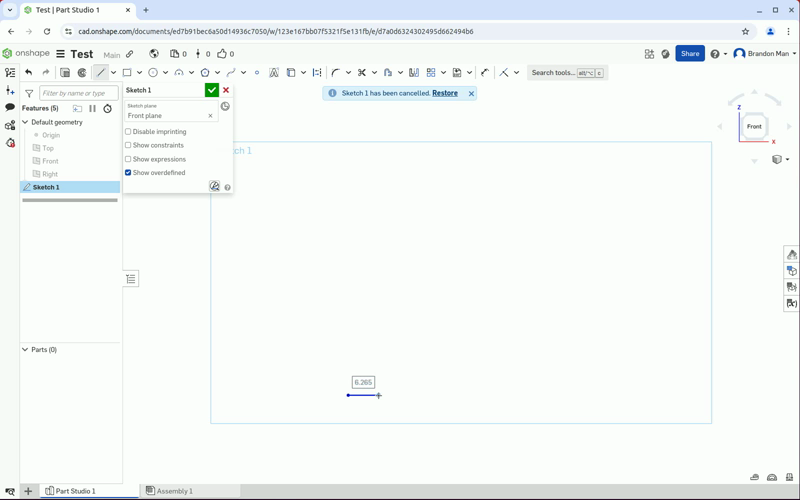
mouse_move(378, 171)
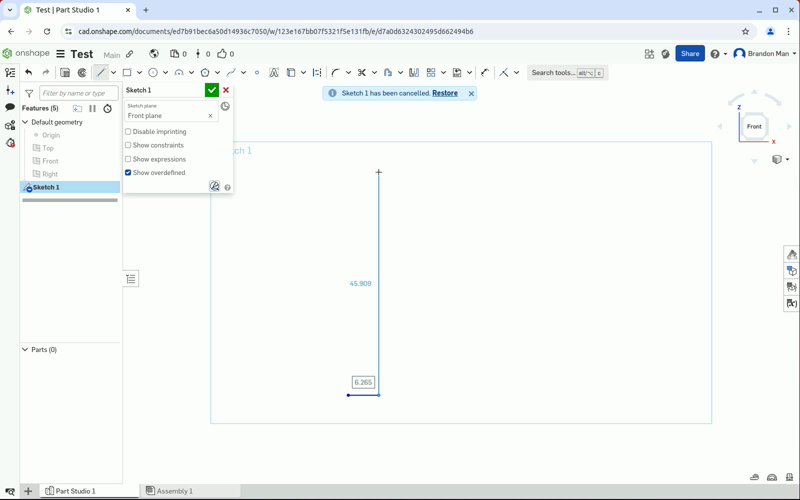
click(378, 171)
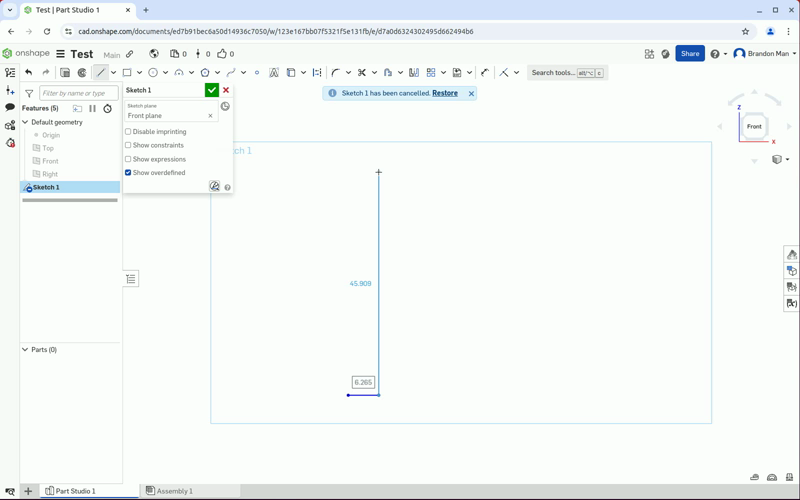
key_up(shift)
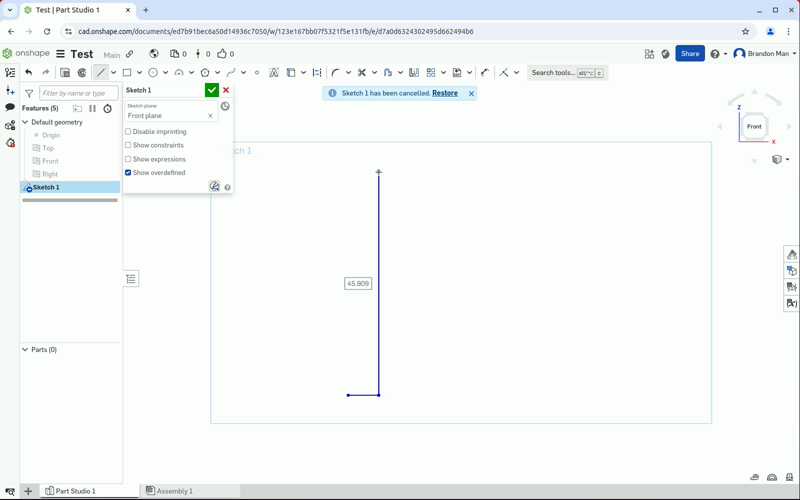
key_down(shift)
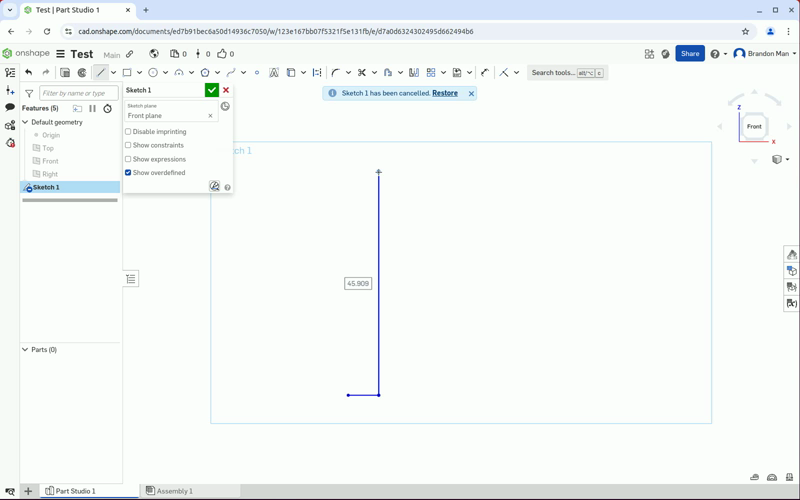
mouse_move(408, 171)
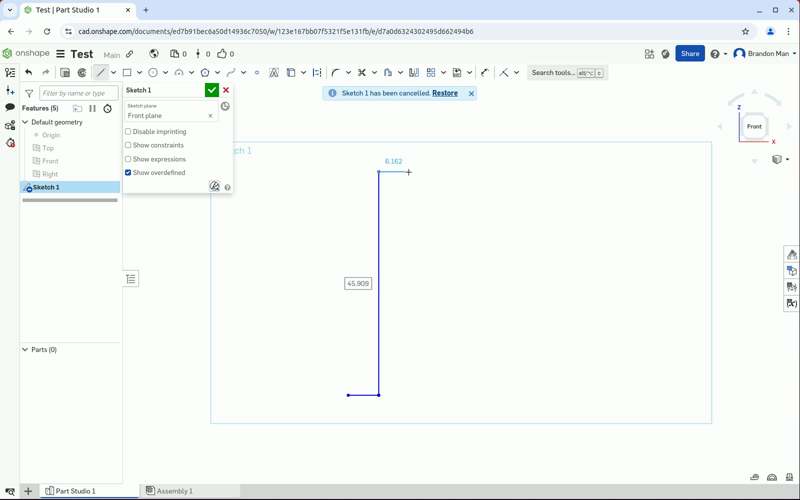
mouse_move(348, 171)
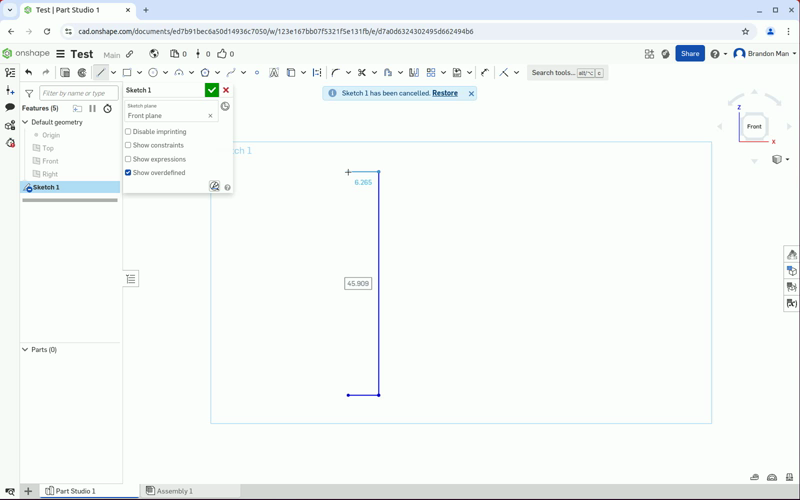
click(348, 171)
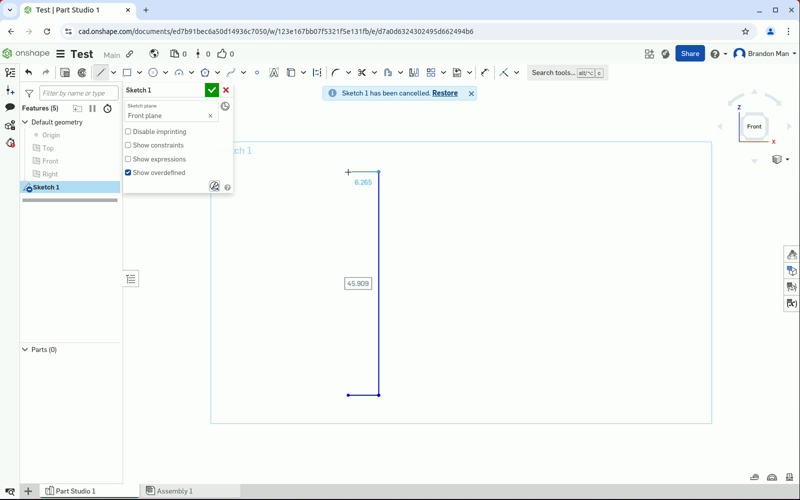
key_up(shift)
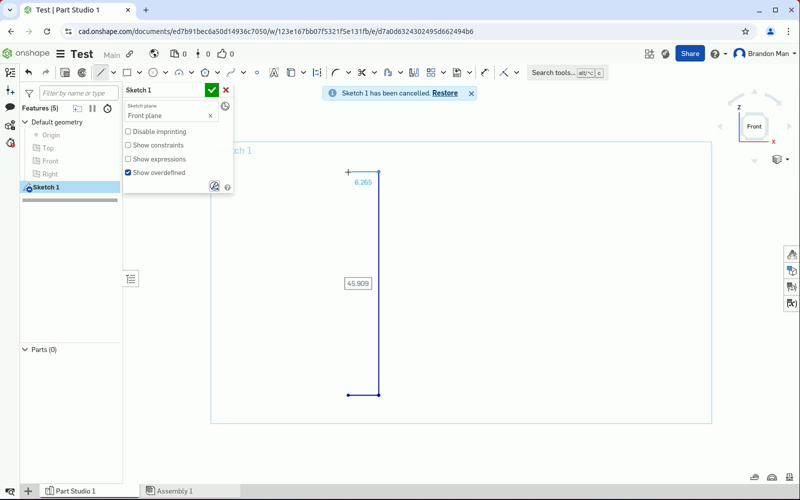
key_down(shift)
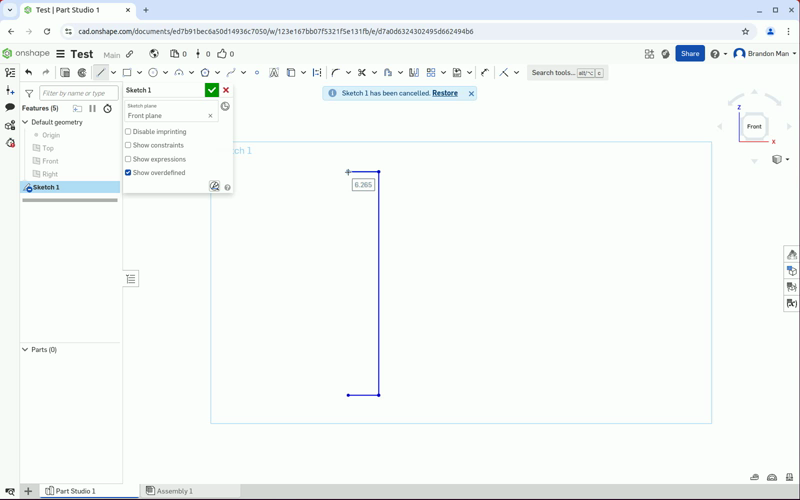
mouse_move(348, 395)
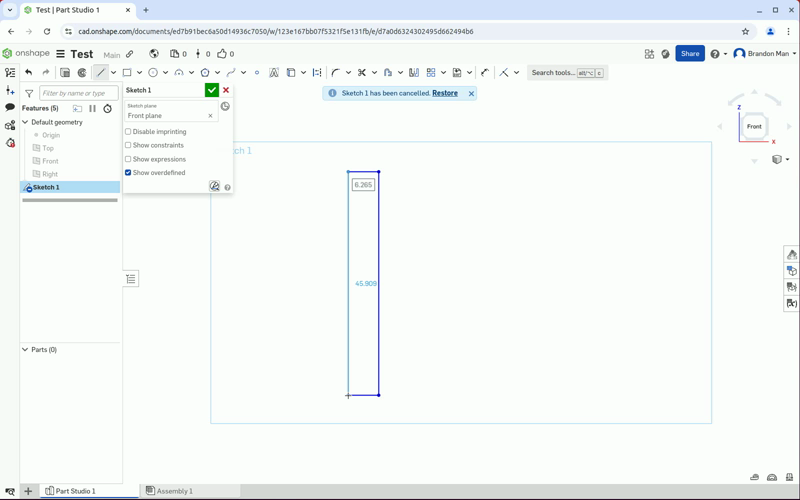
key_up(shift)
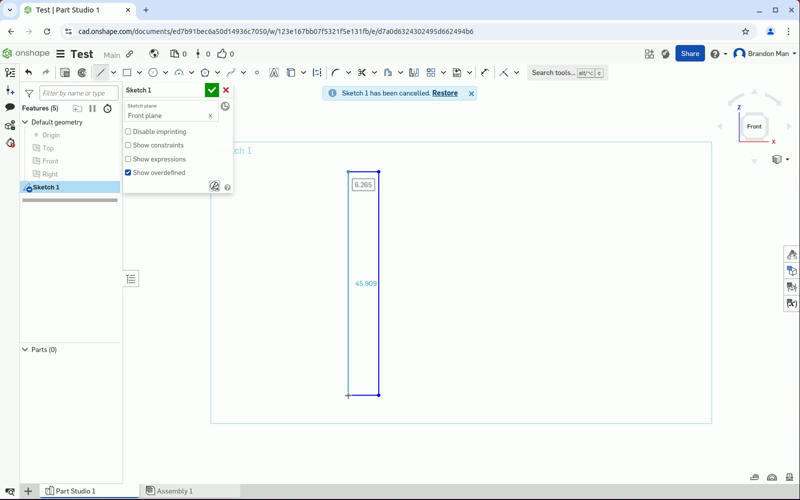
click(348, 395)
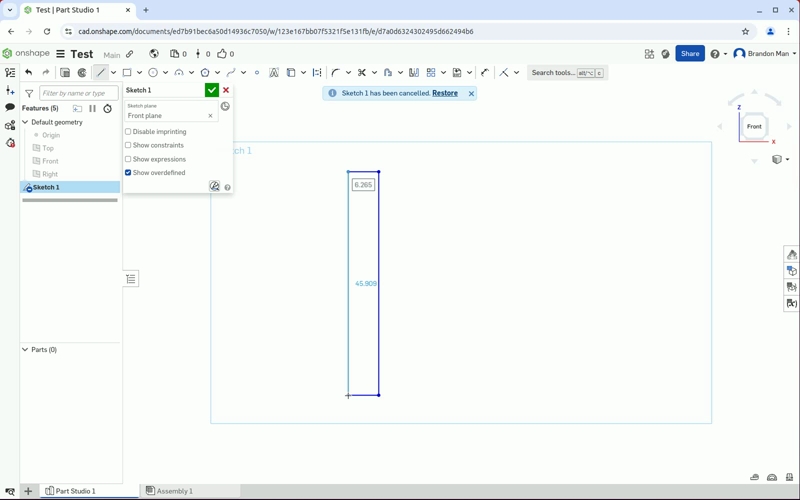
key(esc)
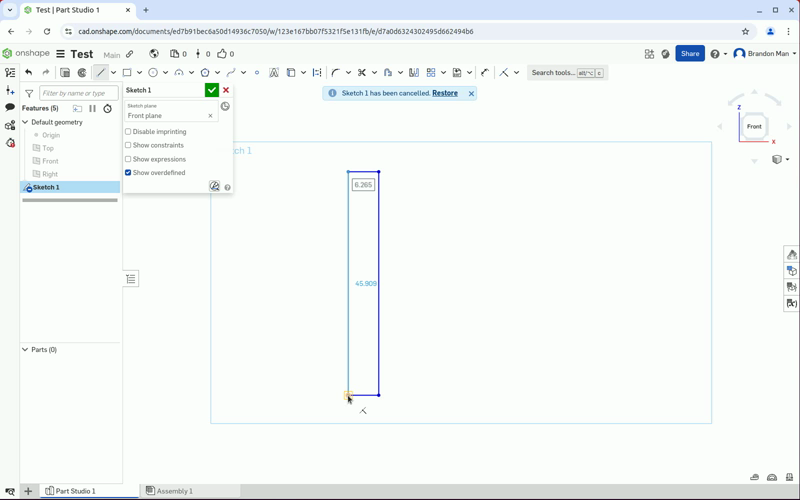
mouse_move(360, 261)
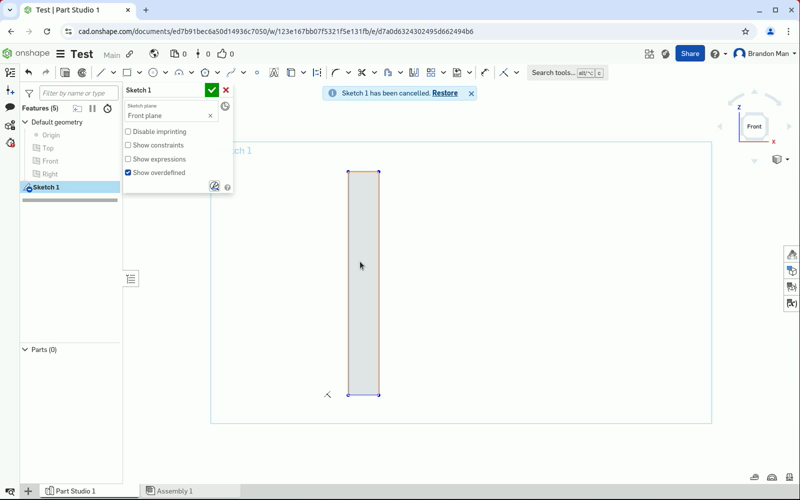
click(360, 261)
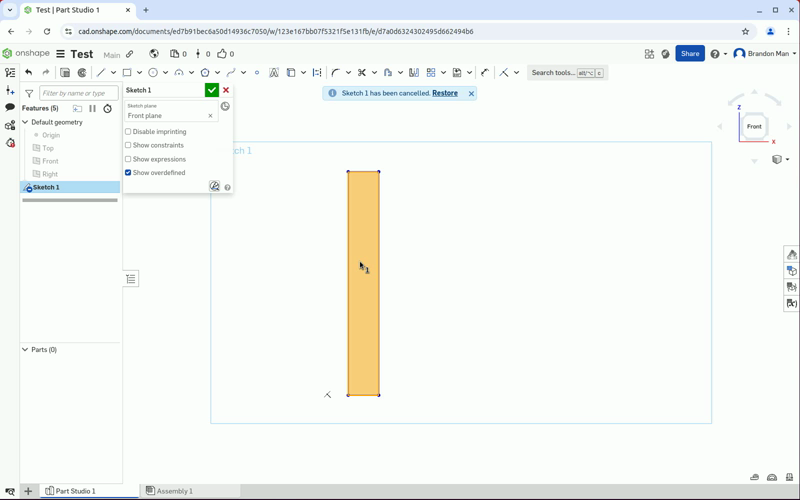
mouse_move(73, 352)
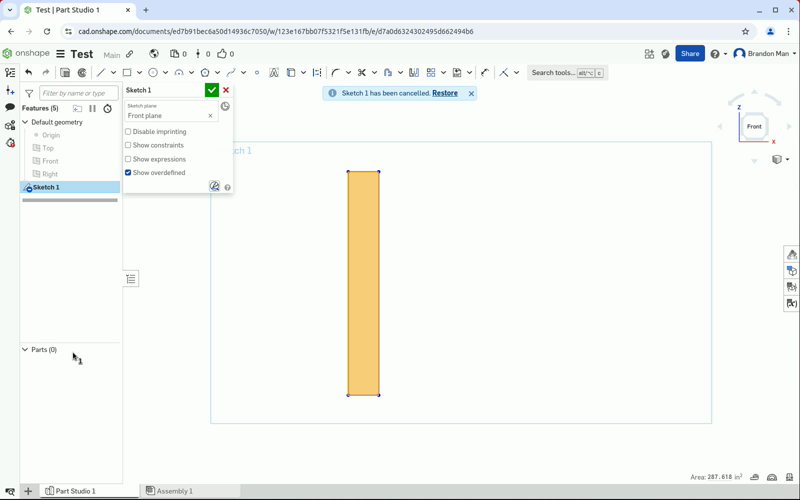
key(shift+y)
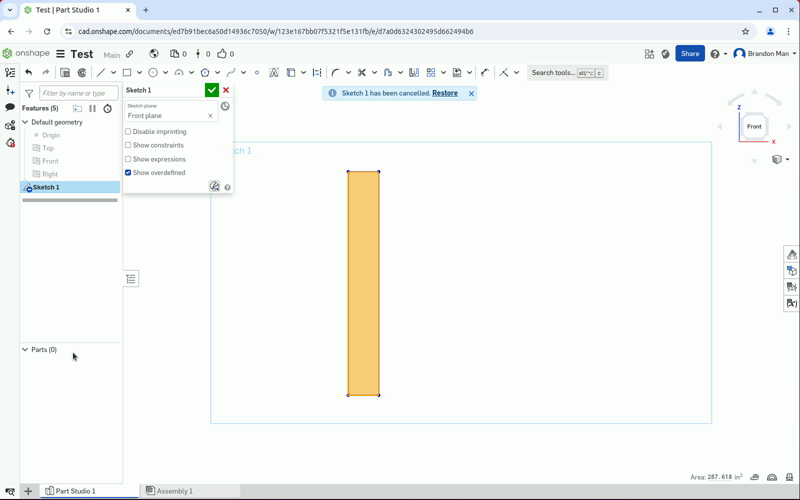
key(shift+e)
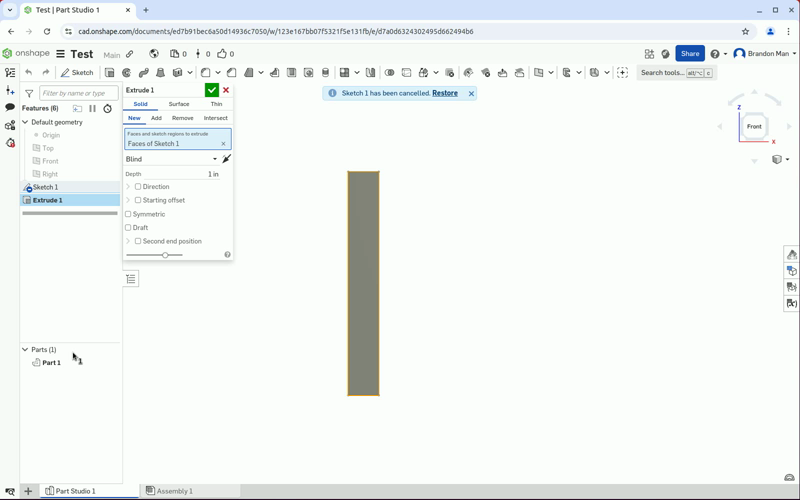
mouse_move(143, 106)
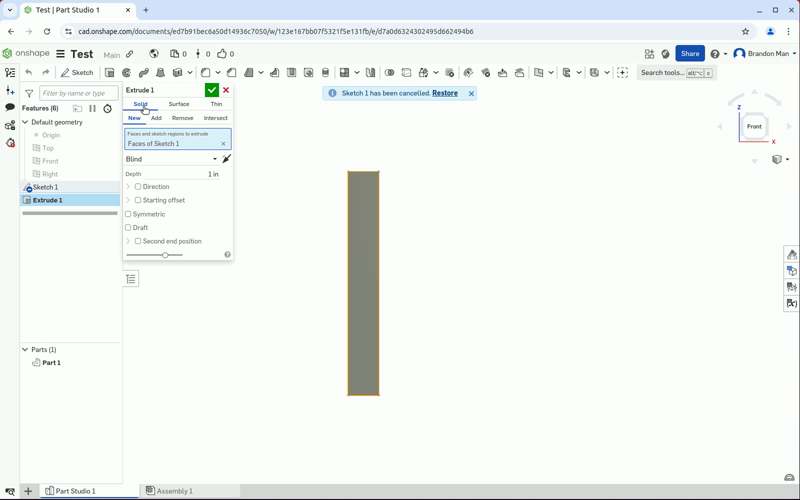
click(143, 106)
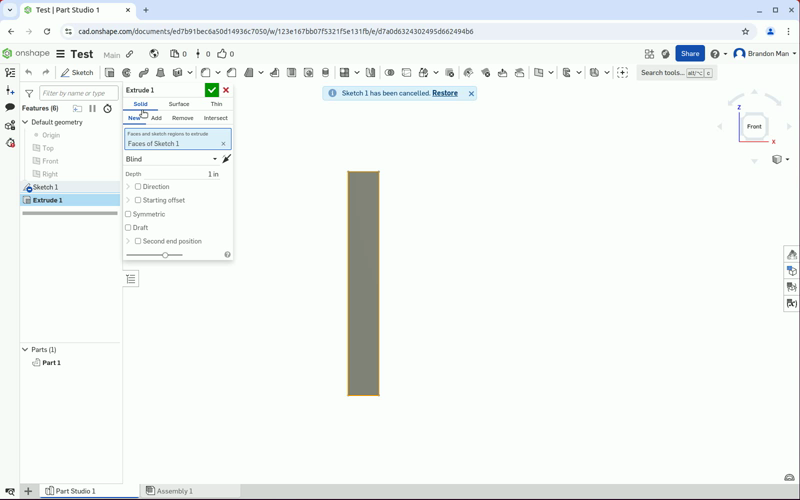
mouse_move(137, 120)
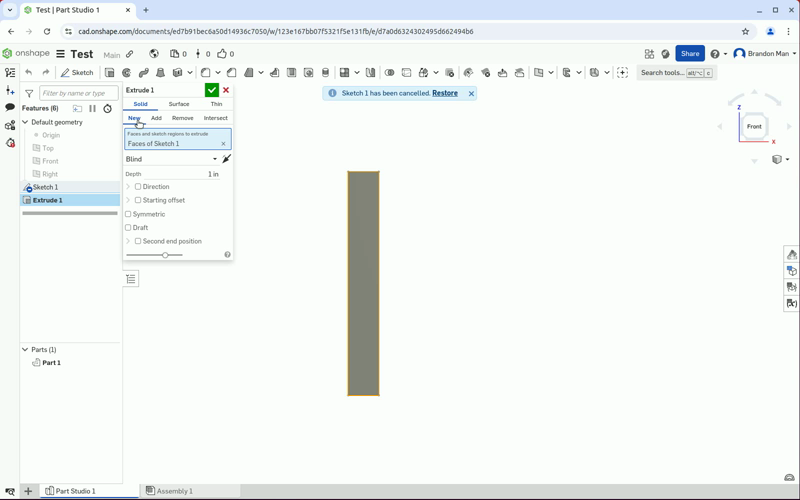
click(137, 120)
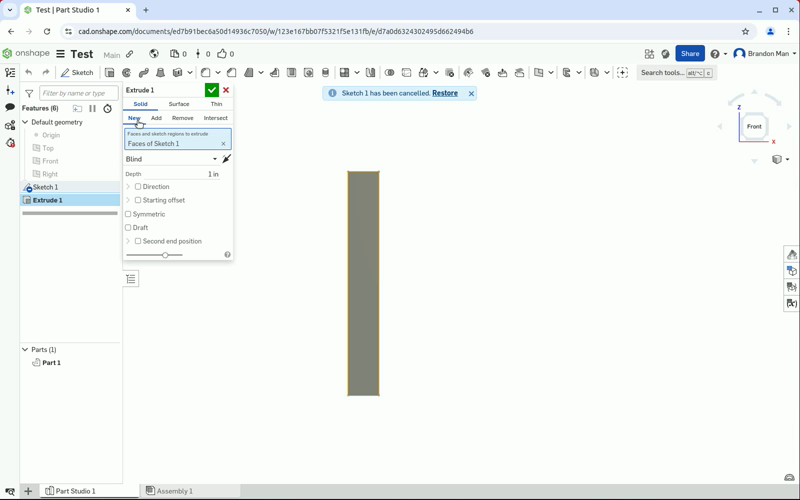
key(tab, 4)
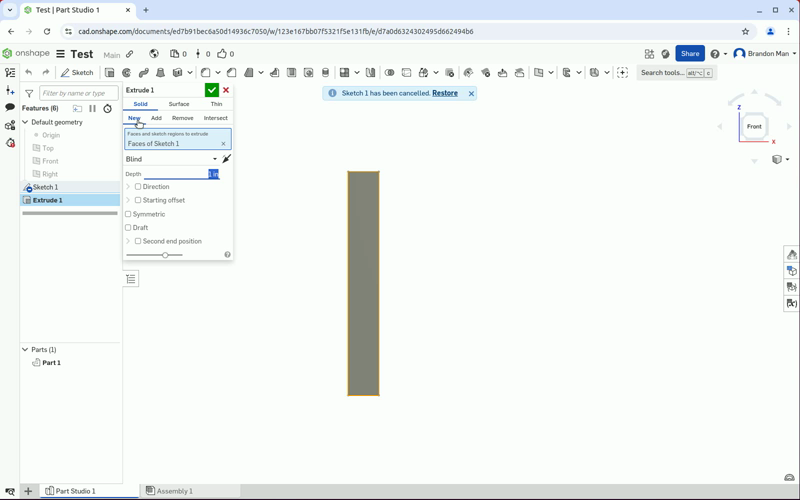
text(-14.683)
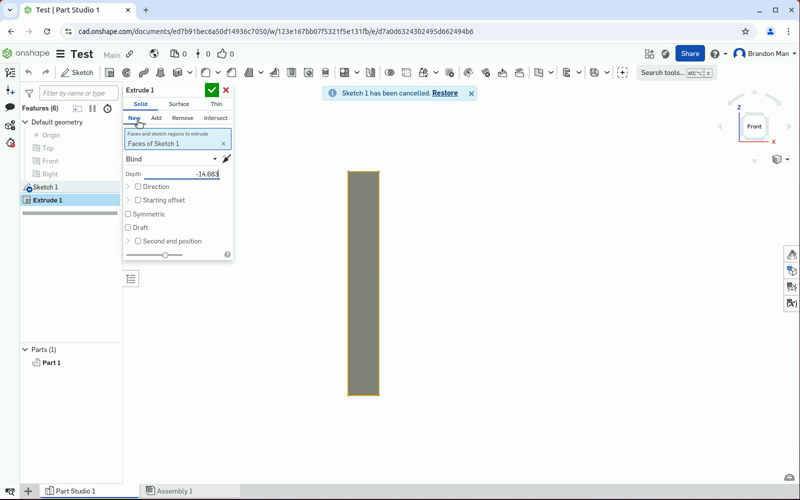
key(enter)
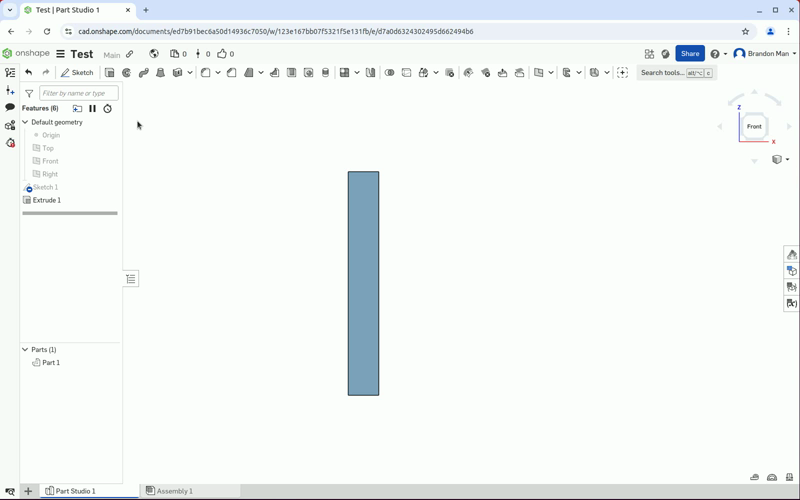
key(shift+h)
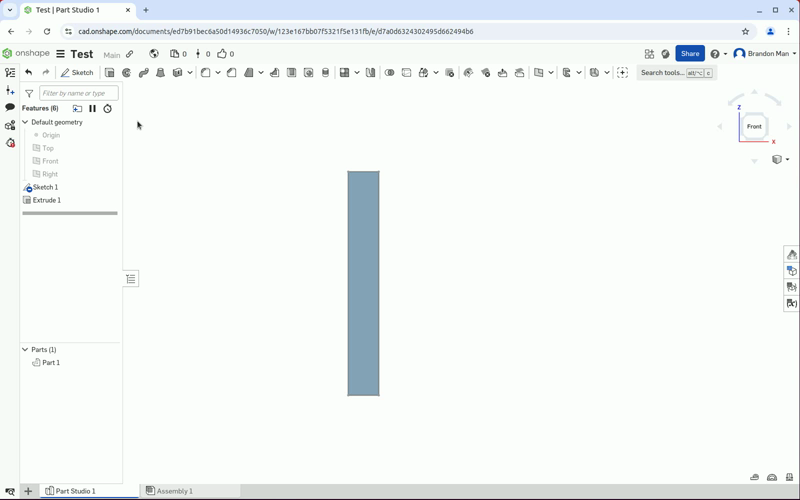
key(shift+h)
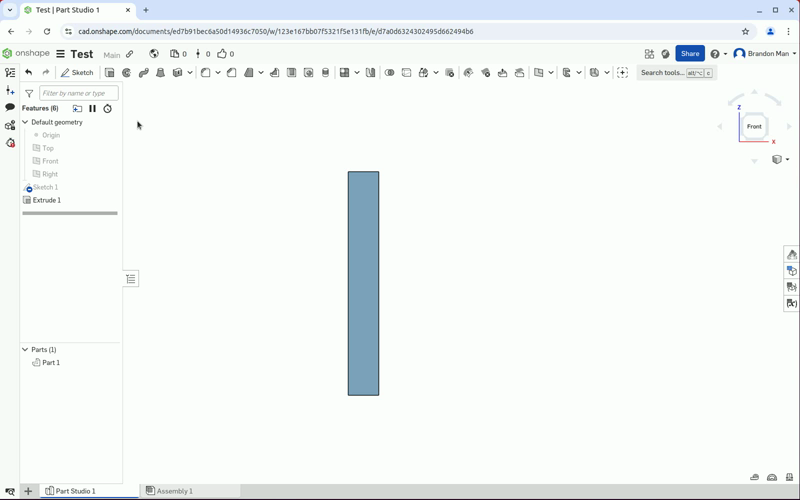
mouse_move(73, 189)
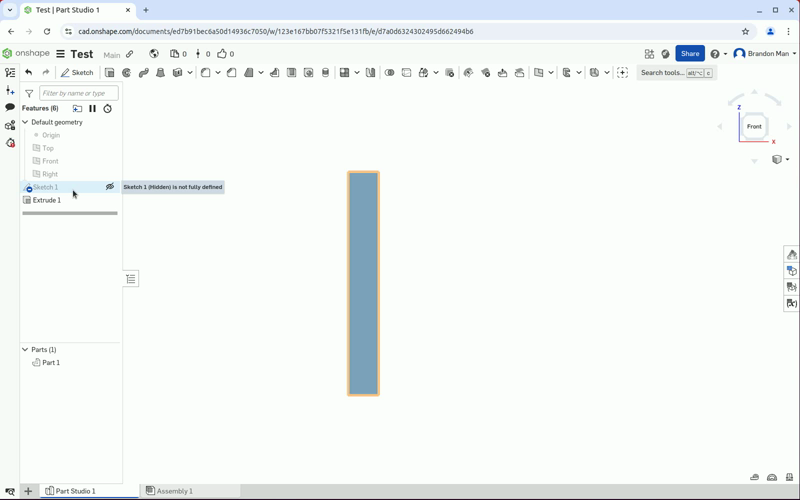
click(73, 189)
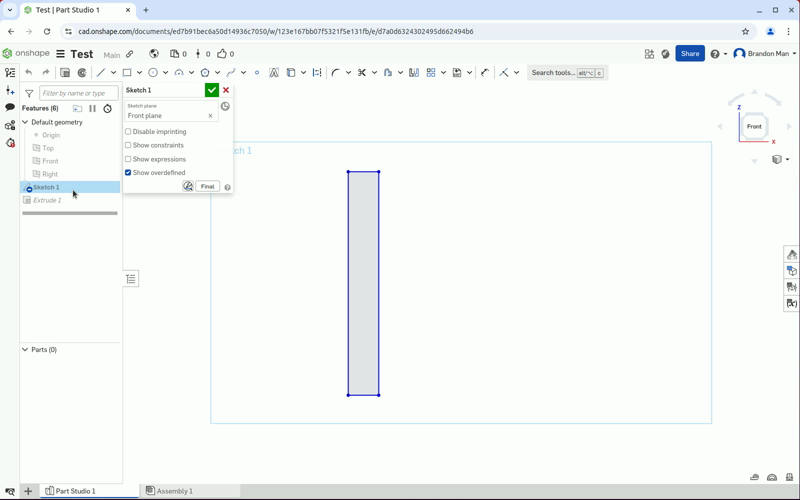
mouse_move(229, 92)
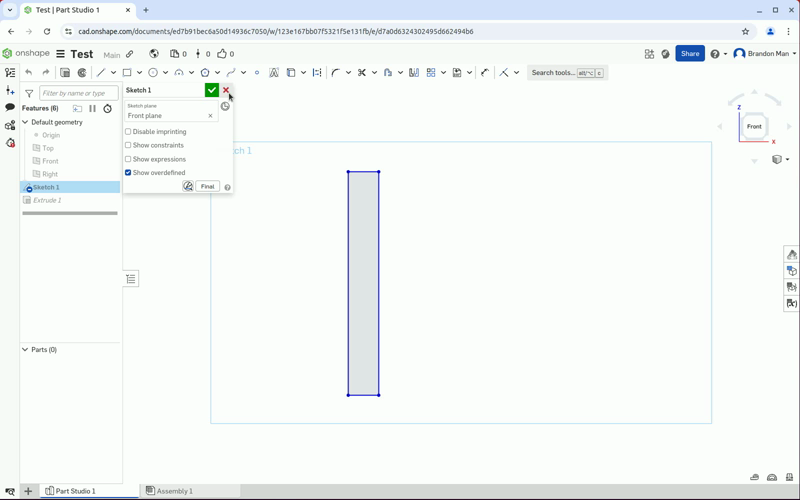
click(229, 92)
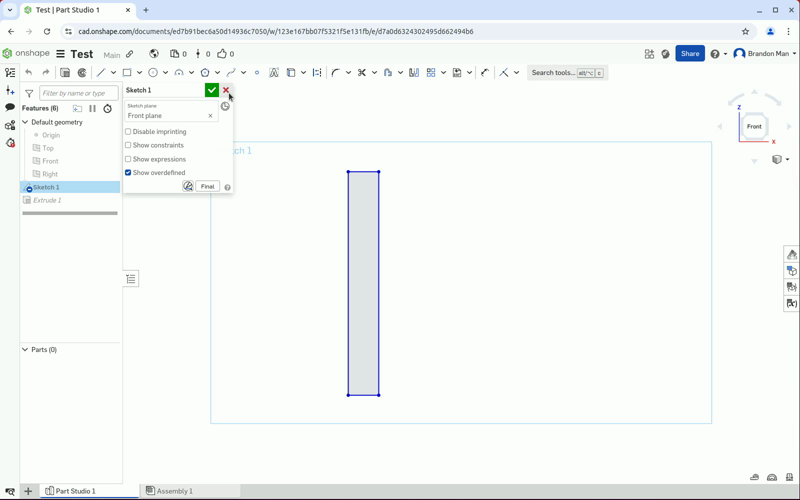
key(shift+s)
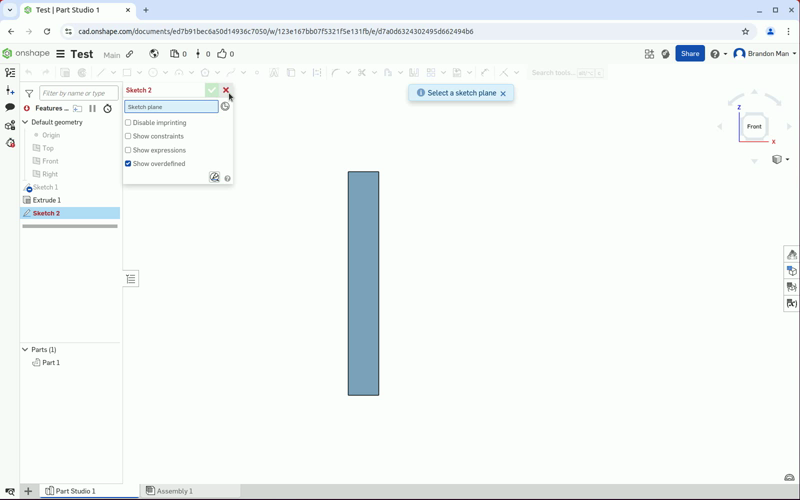
mouse_move(73, 163)
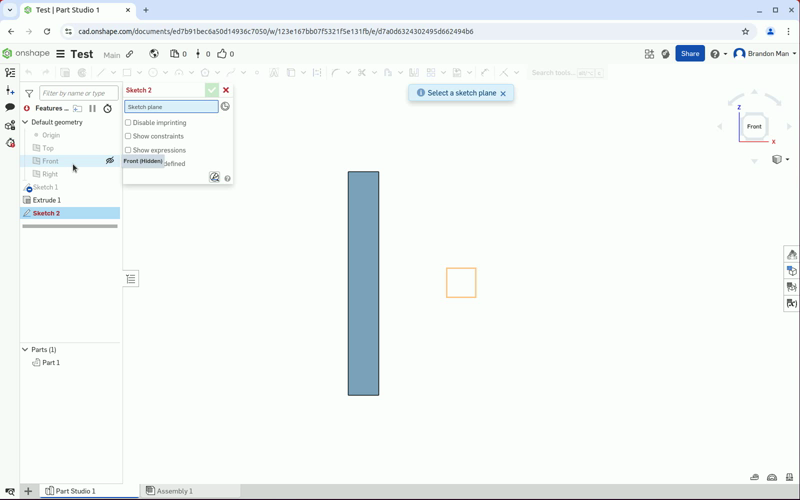
click(73, 163)
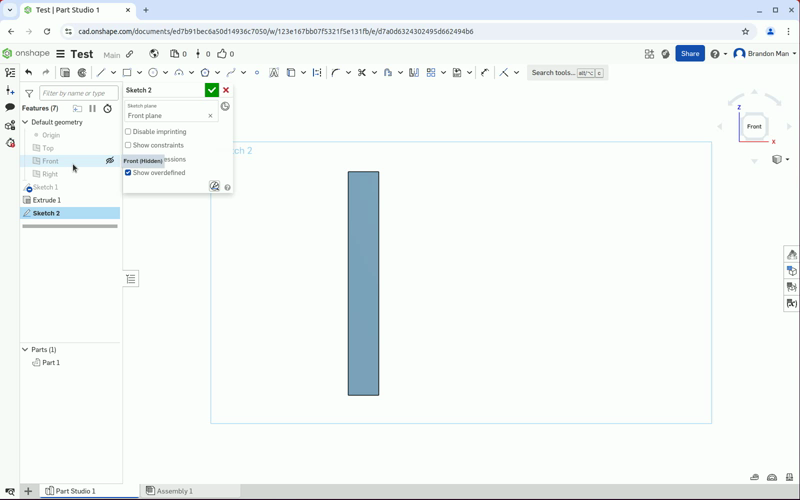
mouse_move(73, 352)
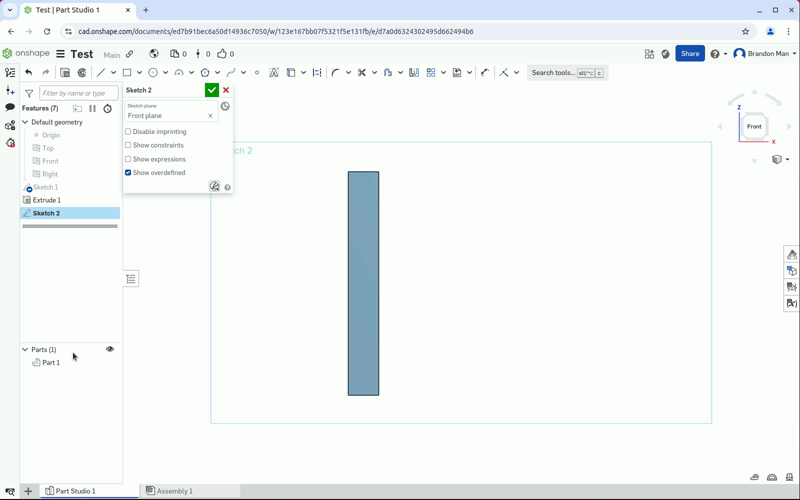
key(y)
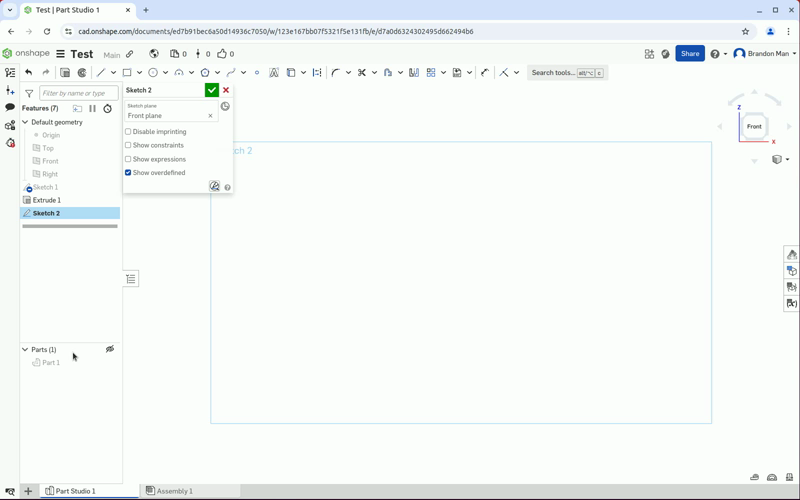
key(l)
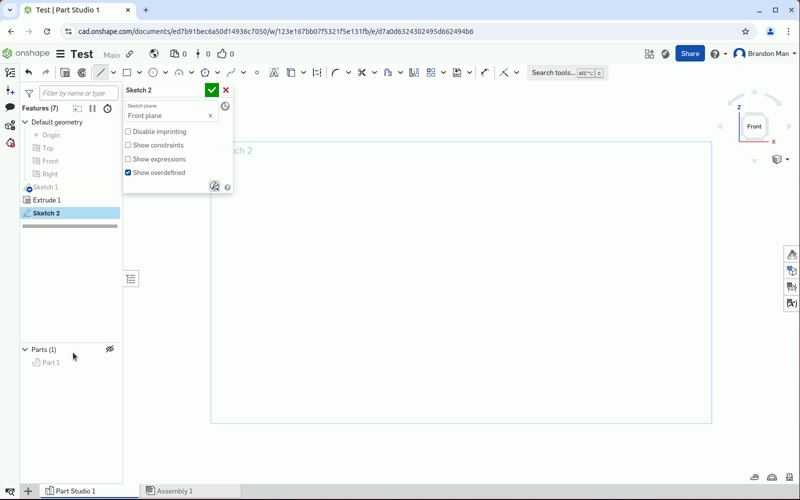
key_down(shift)
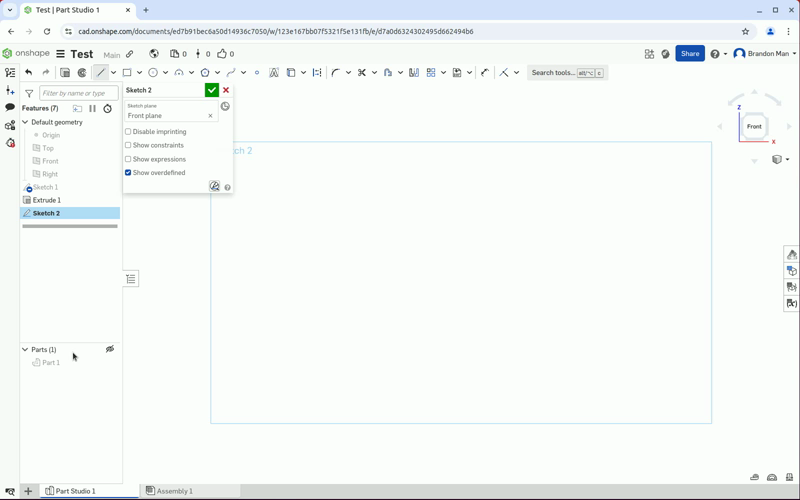
mouse_move(379, 395)
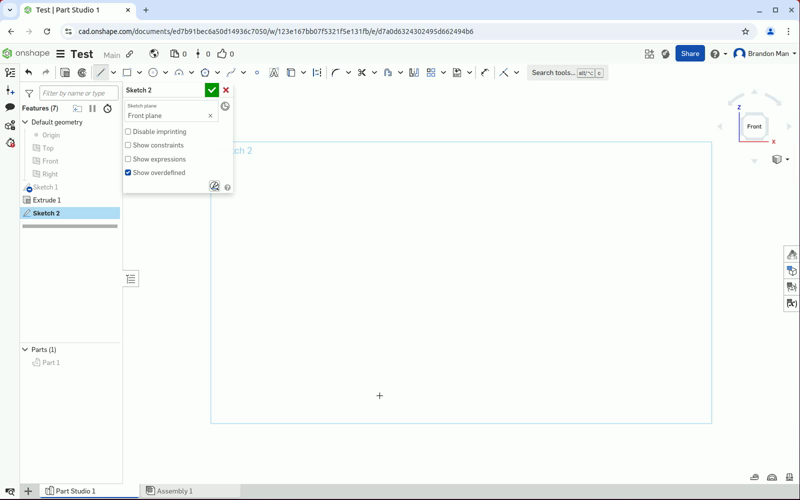
click(379, 395)
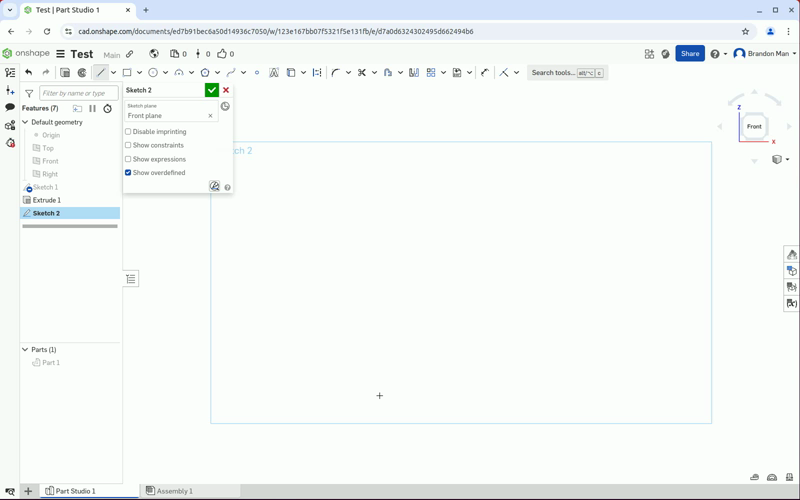
key_up(shift)
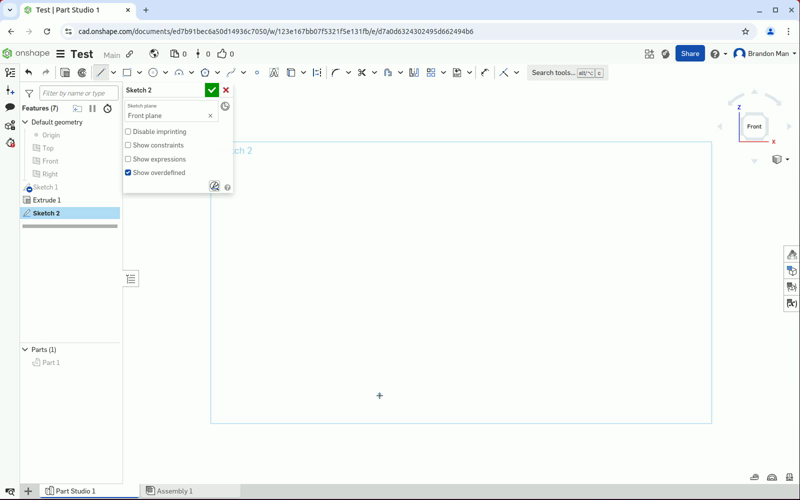
key_down(shift)
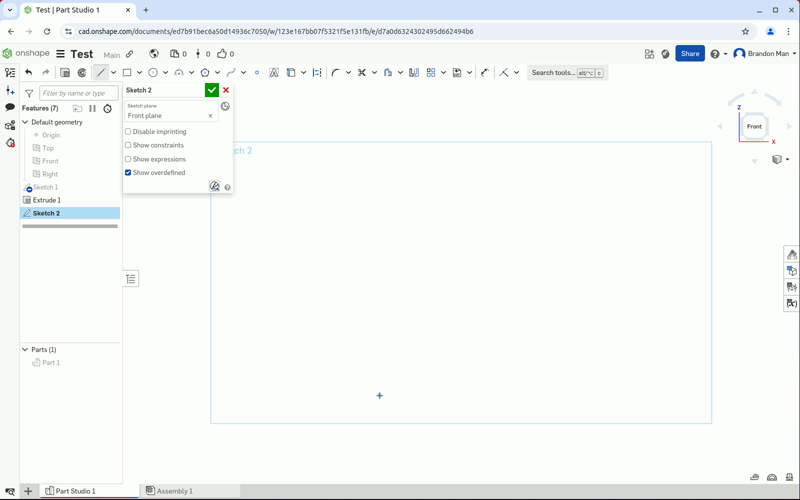
mouse_move(540, 395)
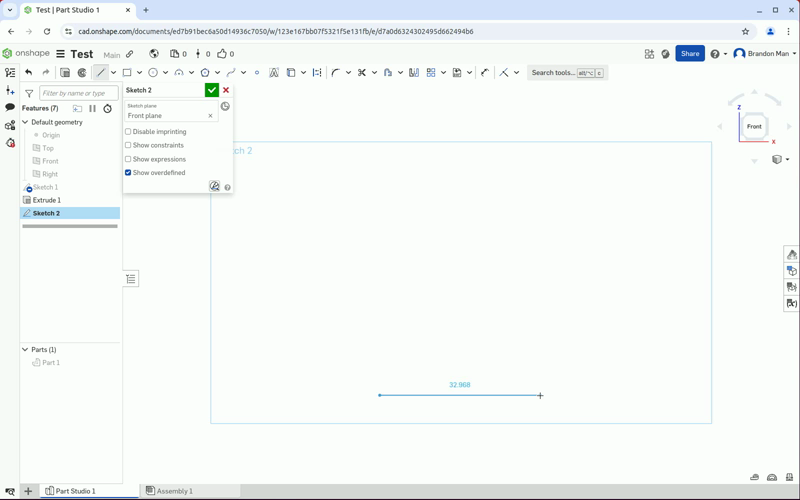
click(540, 395)
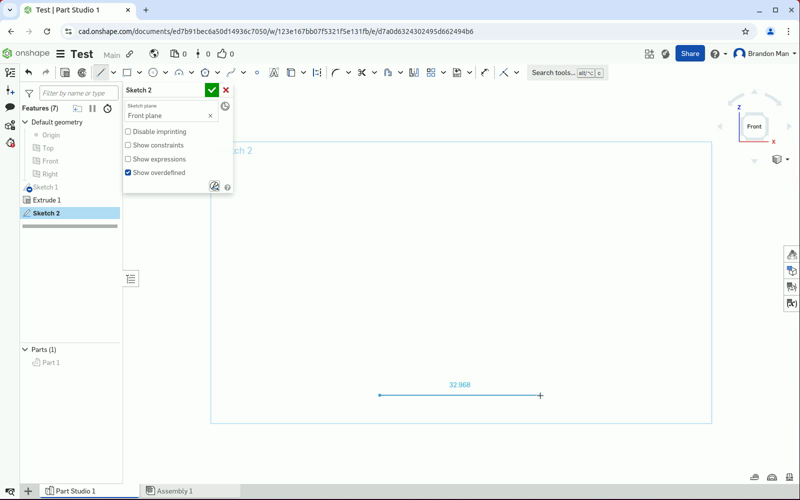
key_up(shift)
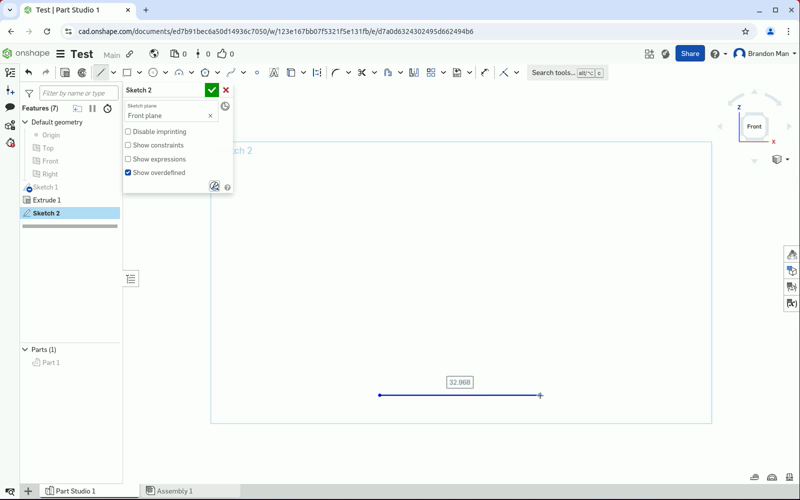
key_down(shift)
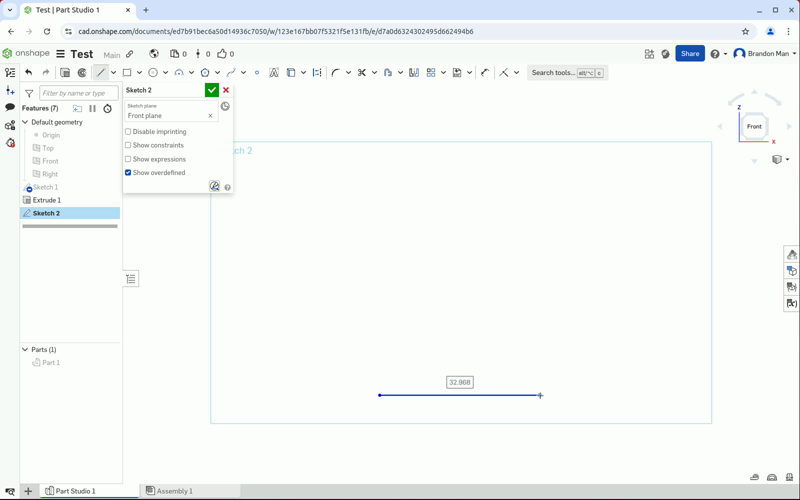
mouse_move(540, 171)
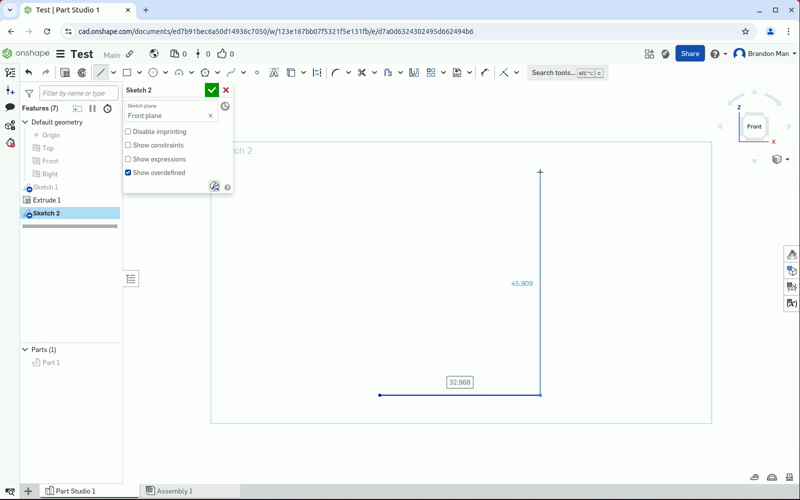
click(540, 171)
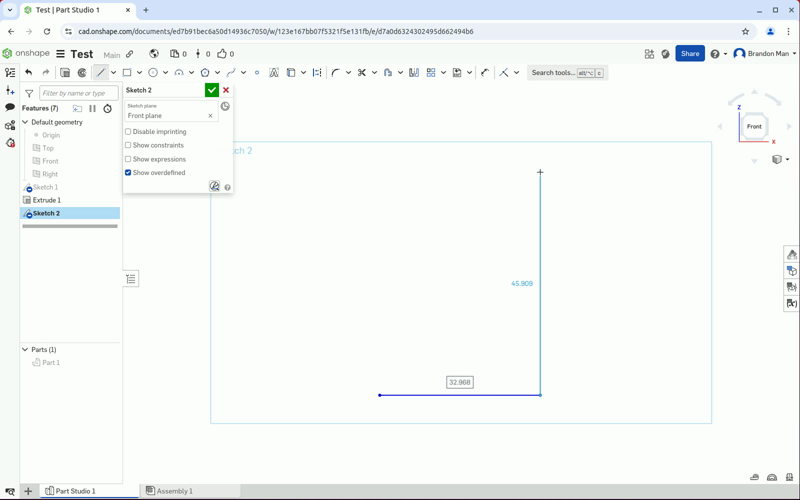
key_up(shift)
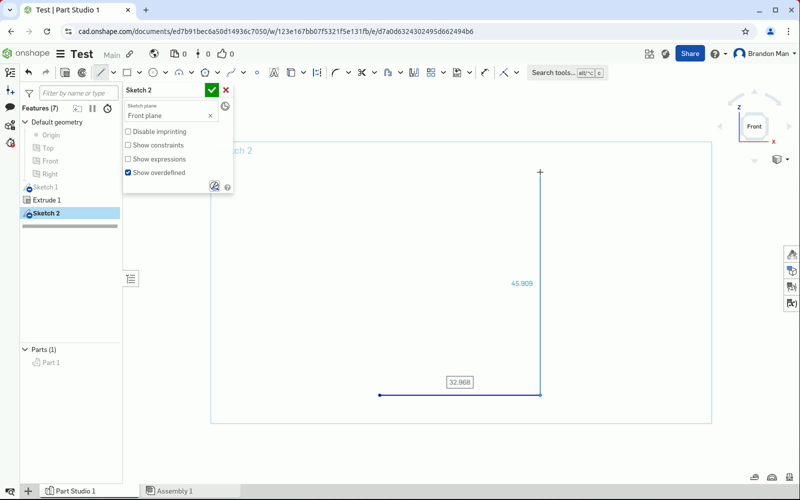
key_down(shift)
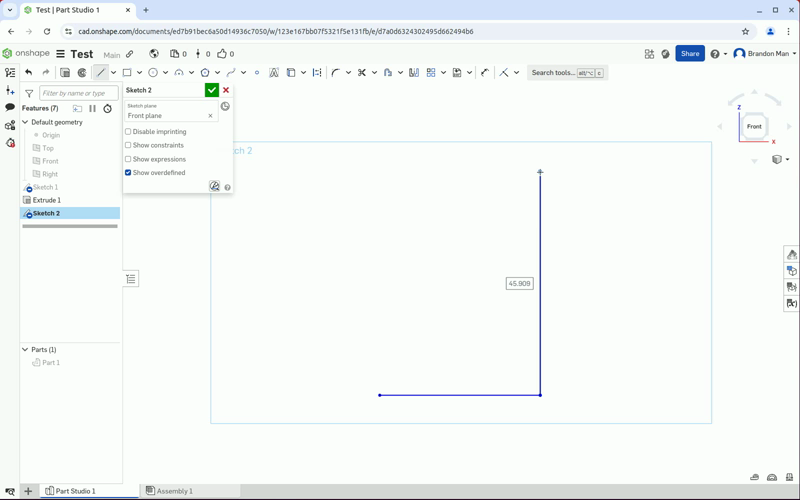
mouse_move(379, 171)
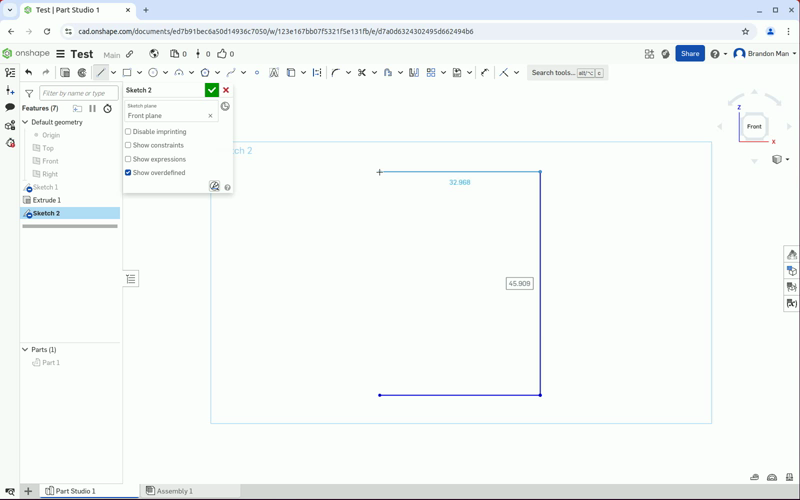
click(379, 171)
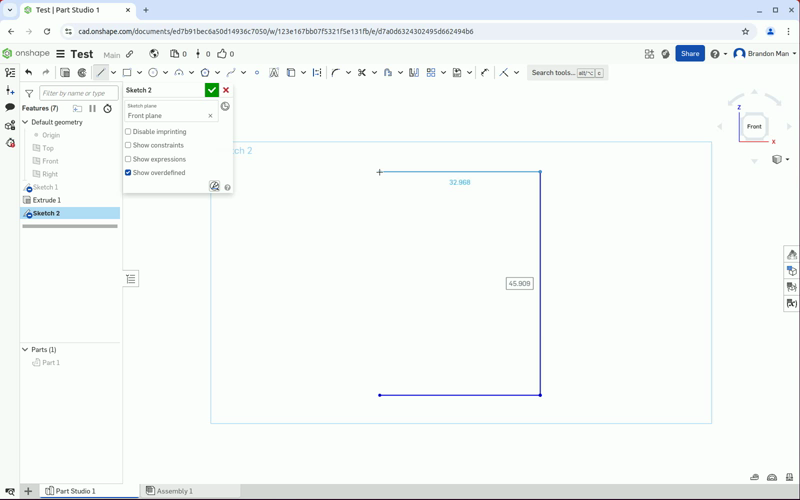
key_up(shift)
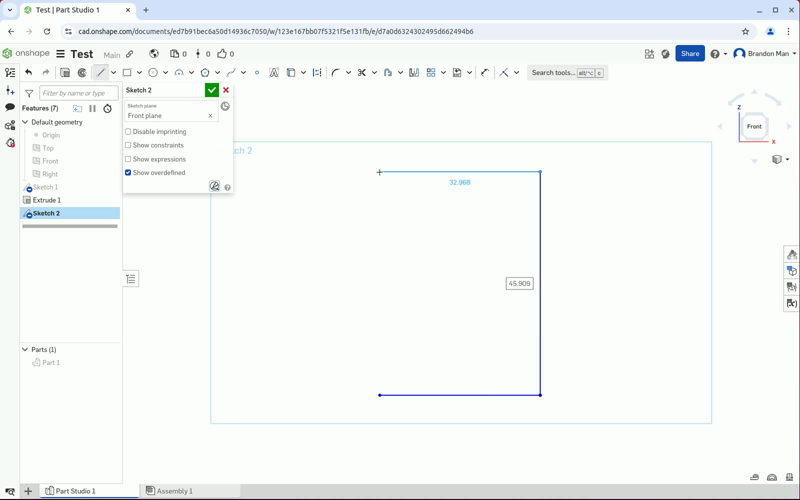
key_down(shift)
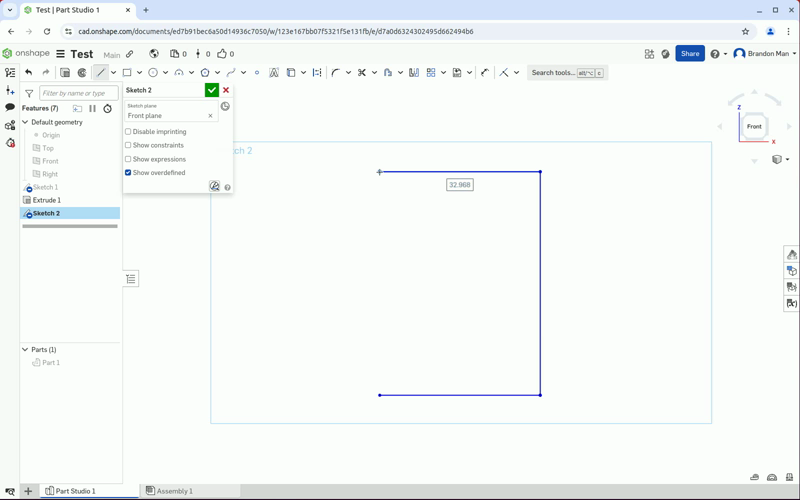
mouse_move(379, 395)
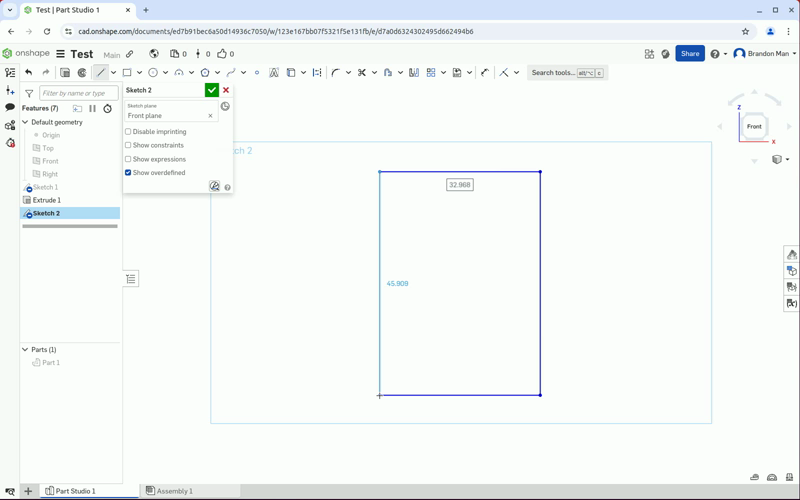
key_up(shift)
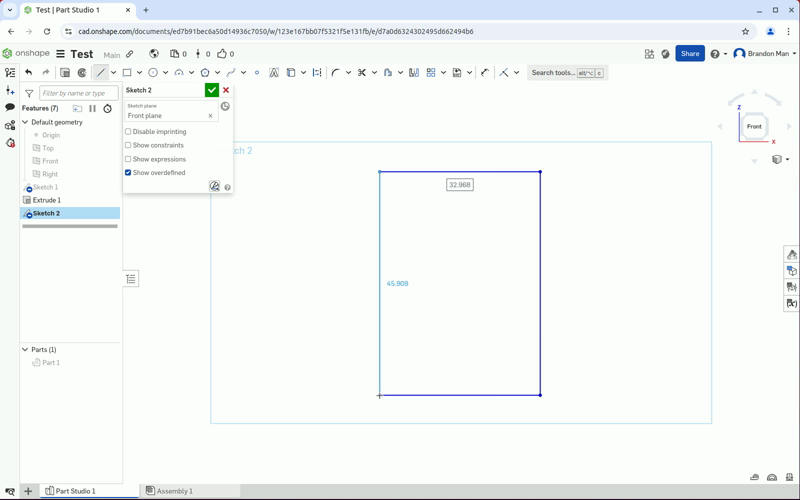
click(379, 395)
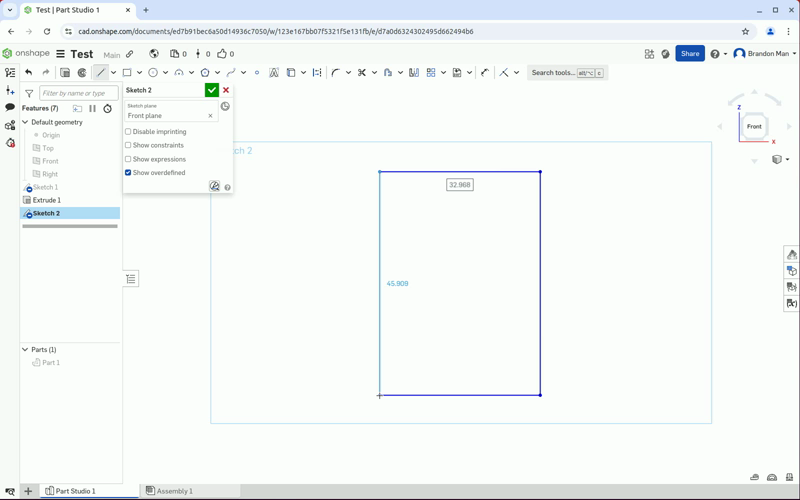
key(esc)
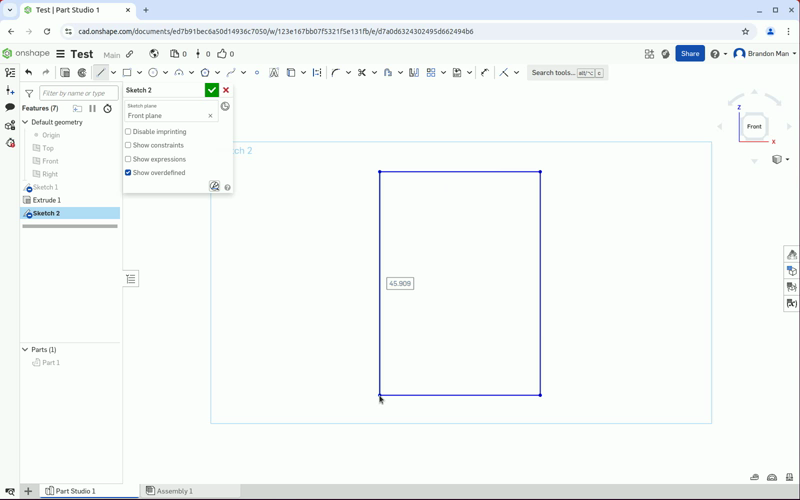
key(c)
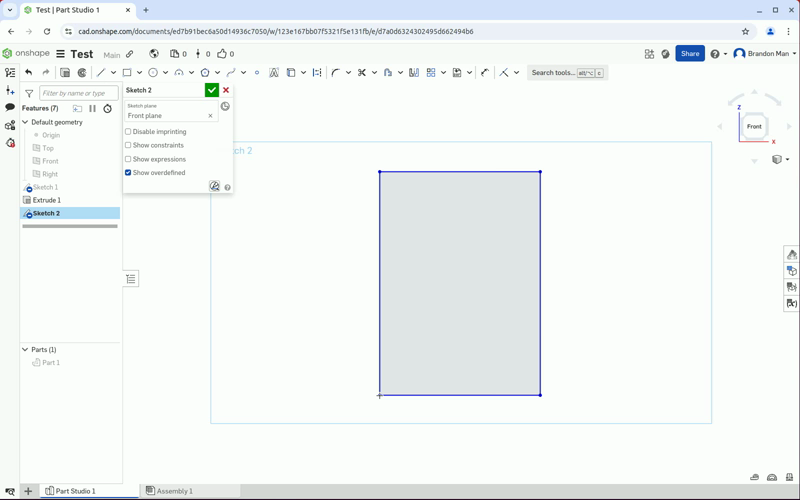
key_down(shift)
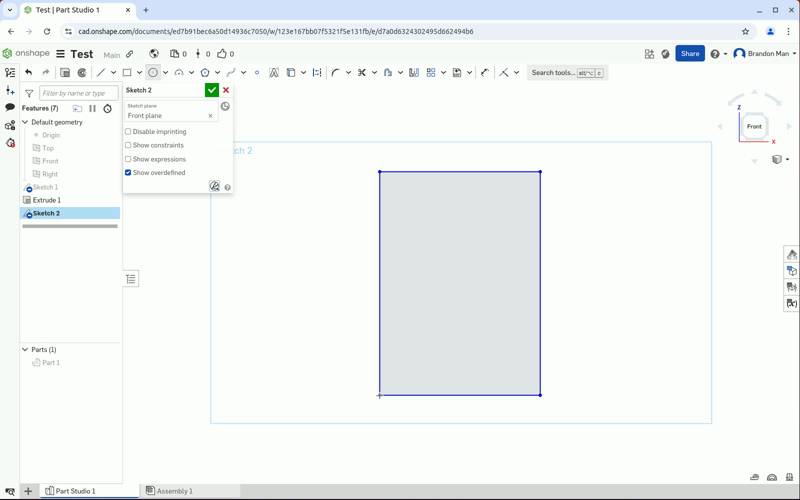
mouse_move(460, 282)
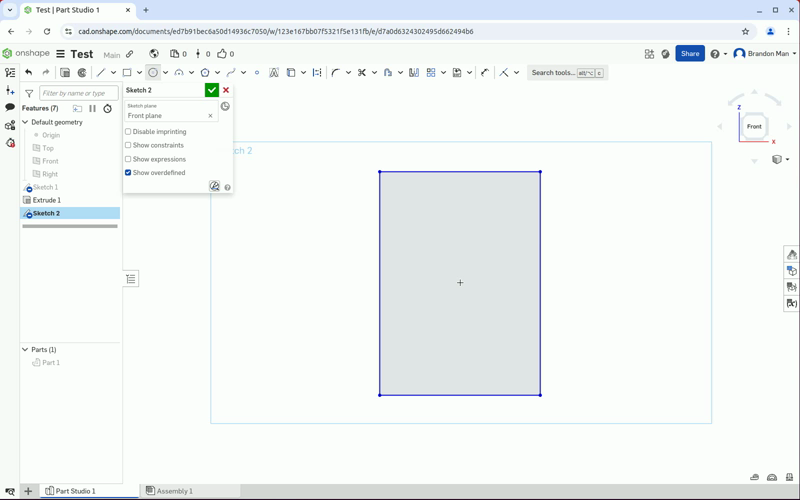
click(460, 282)
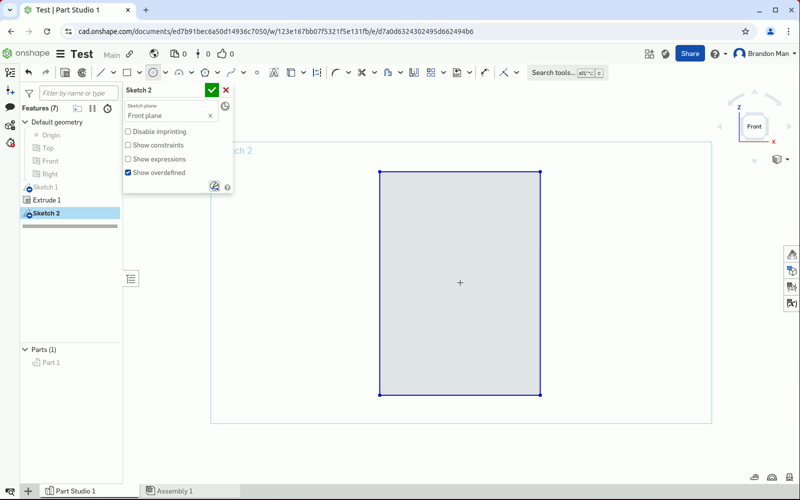
key_up(shift)
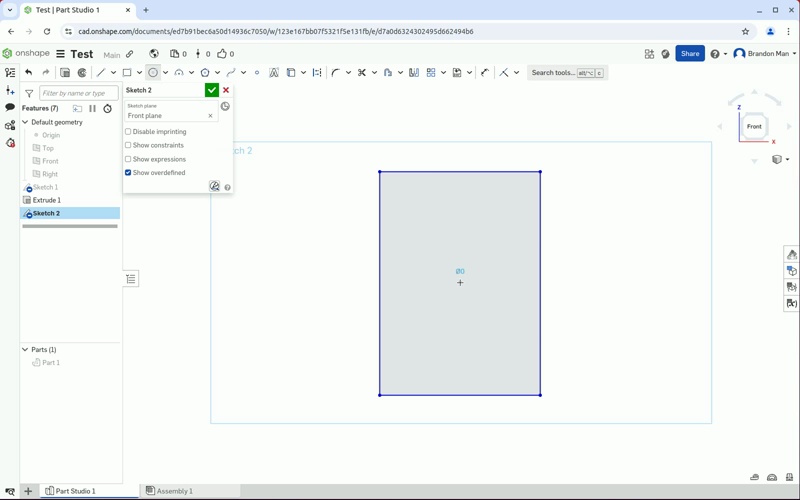
mouse_move(498, 282)
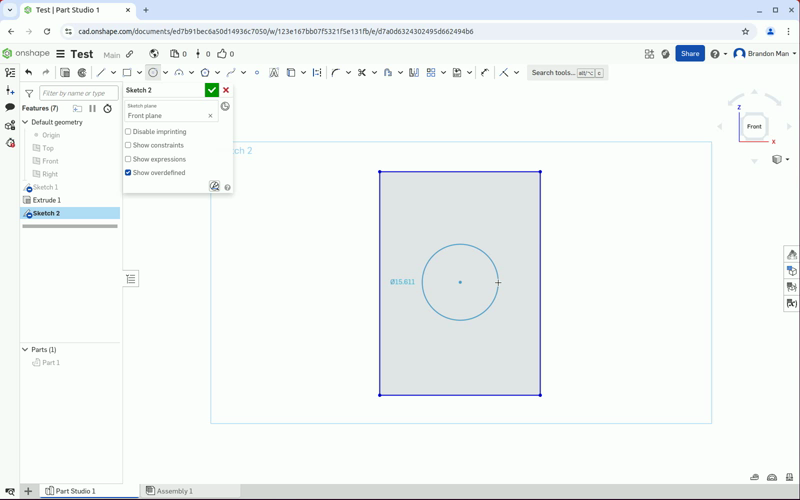
click(498, 282)
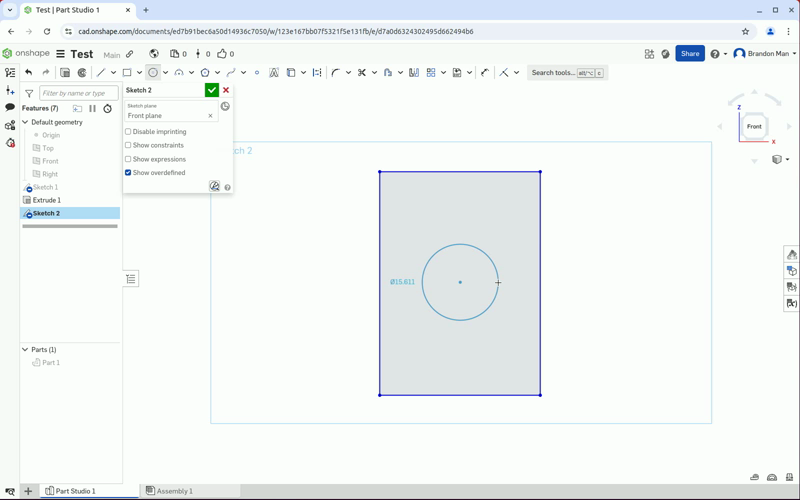
key(esc)
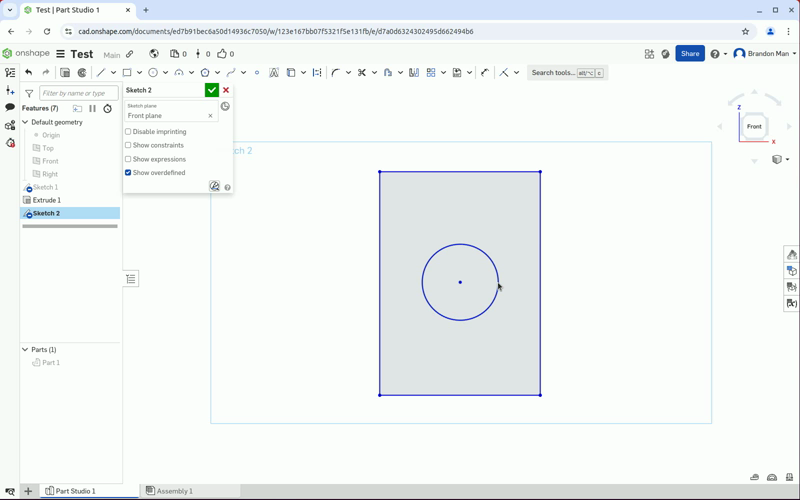
mouse_move(440, 355)
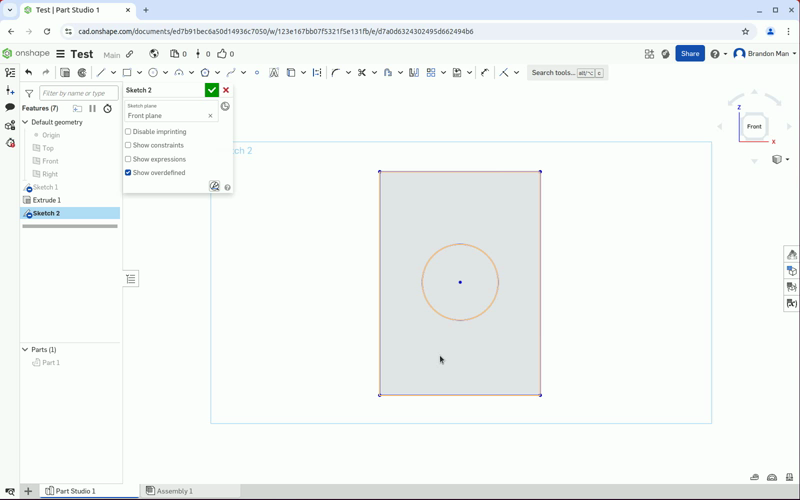
click(440, 355)
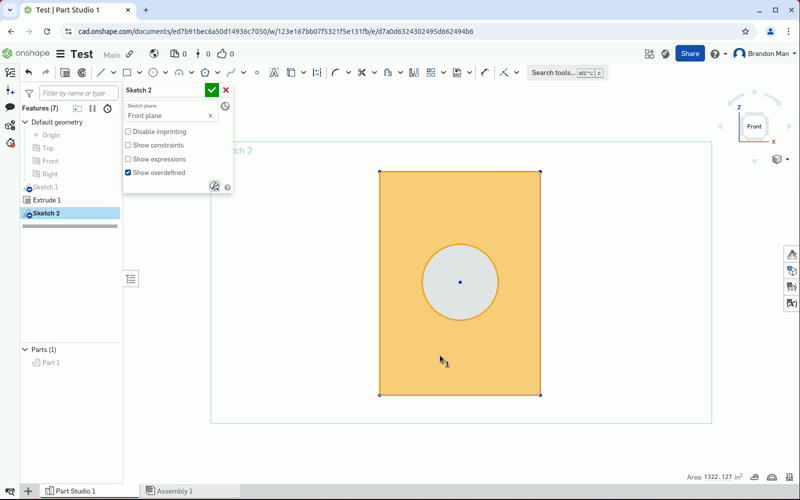
mouse_move(73, 352)
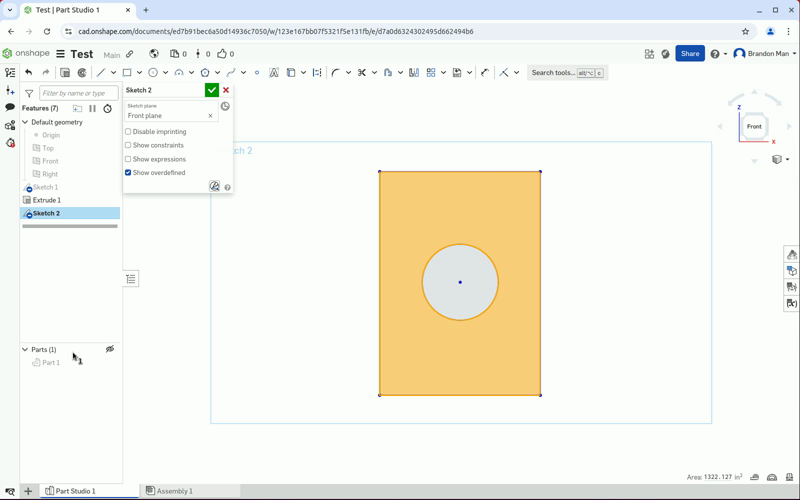
key(shift+y)
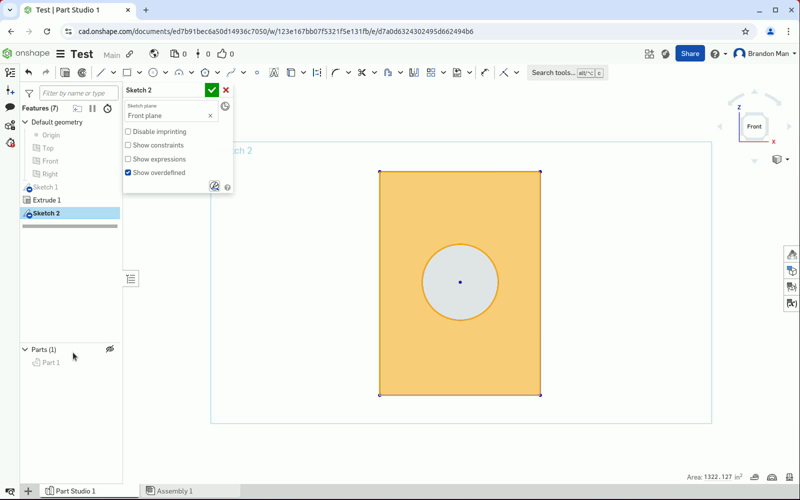
key(shift+e)
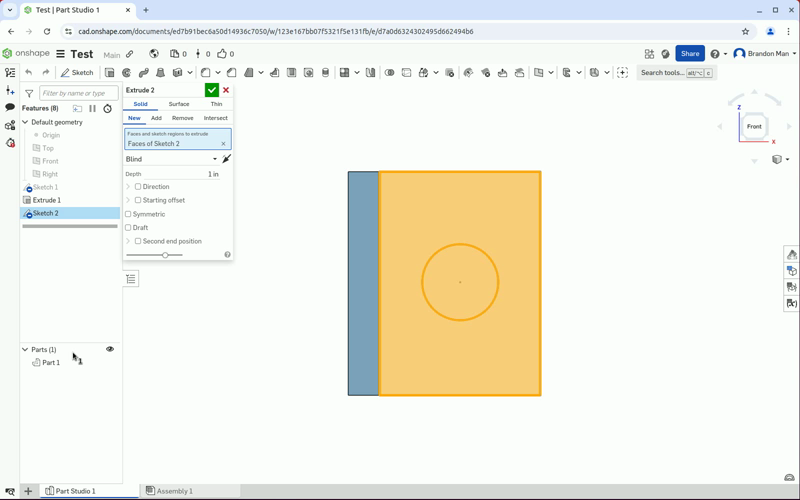
mouse_move(143, 106)
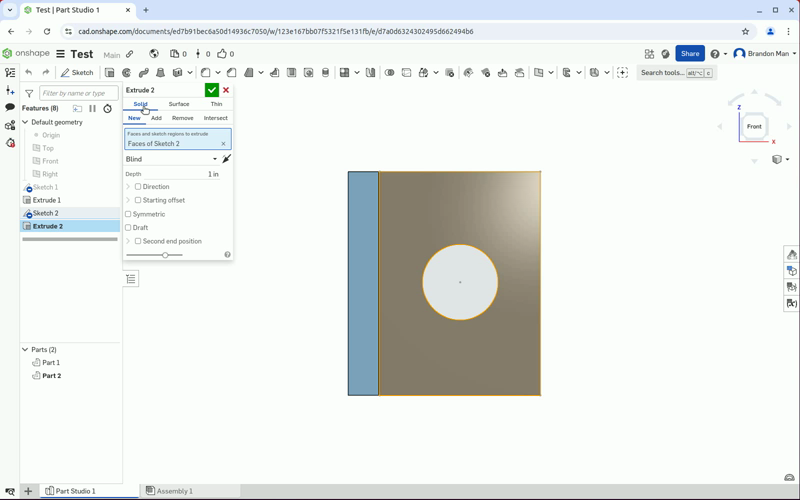
click(143, 106)
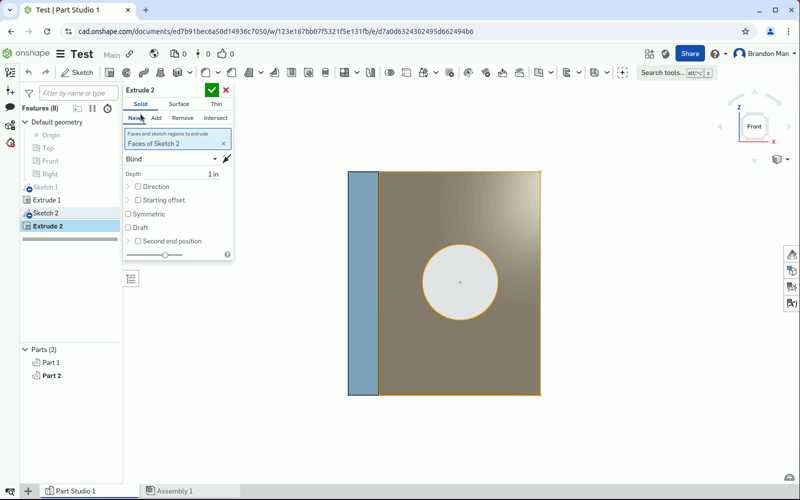
mouse_move(137, 120)
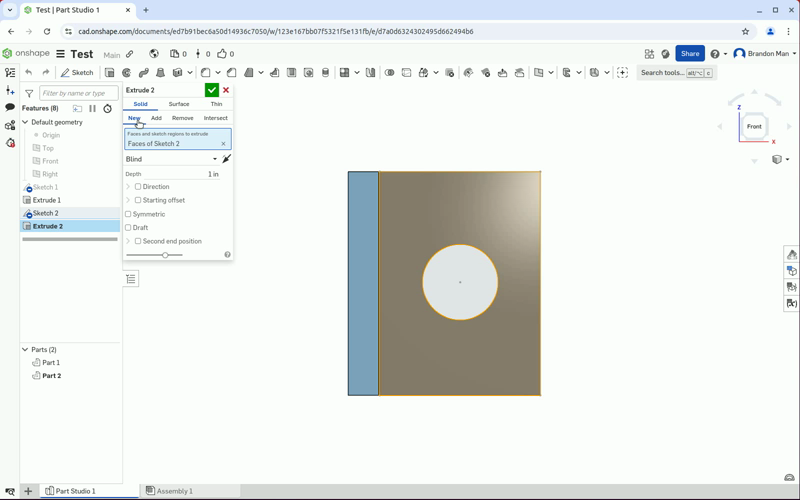
click(137, 120)
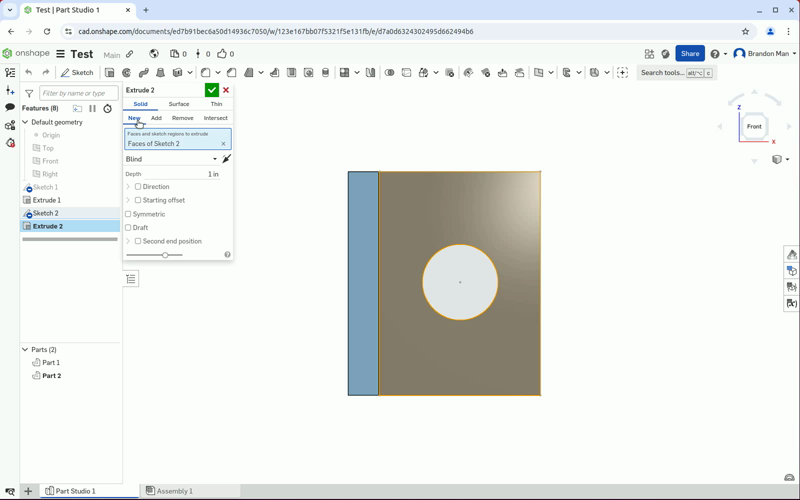
key(tab, 4)
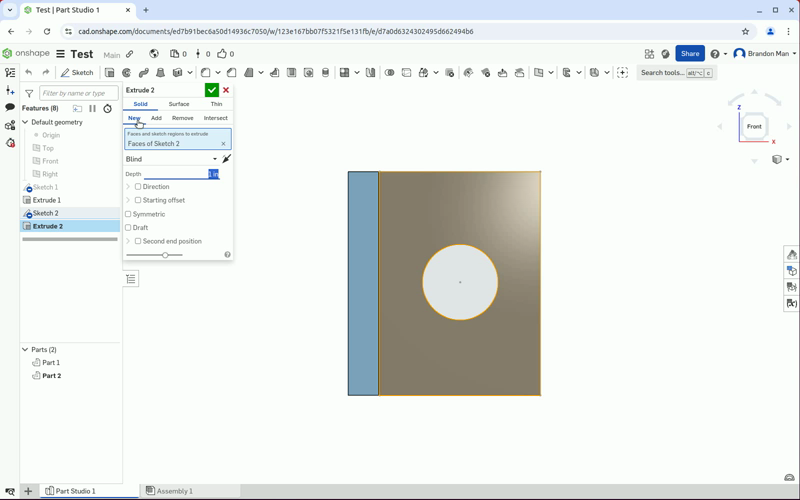
text(-14.683)
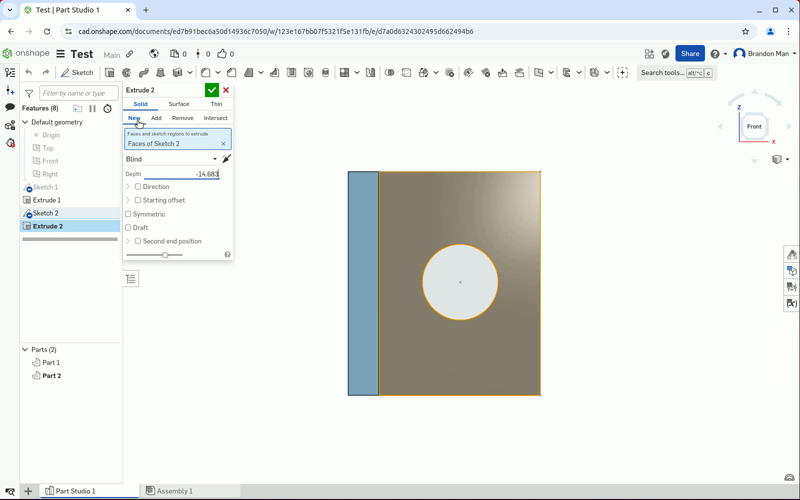
key(enter)
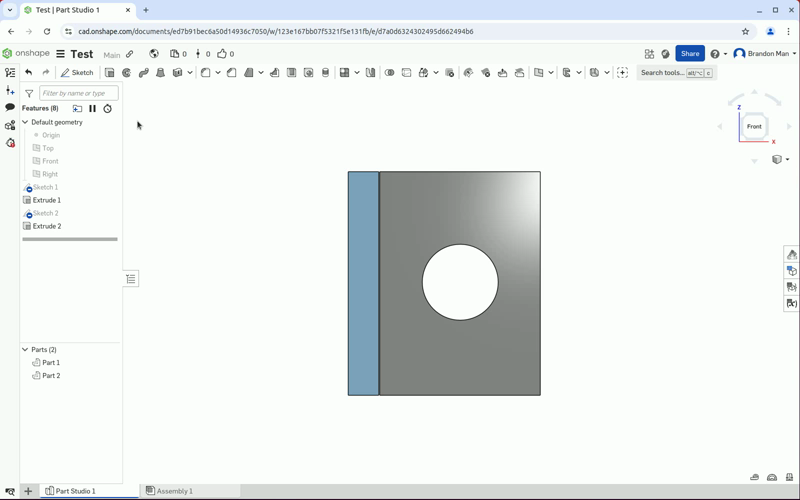
key(shift+h)
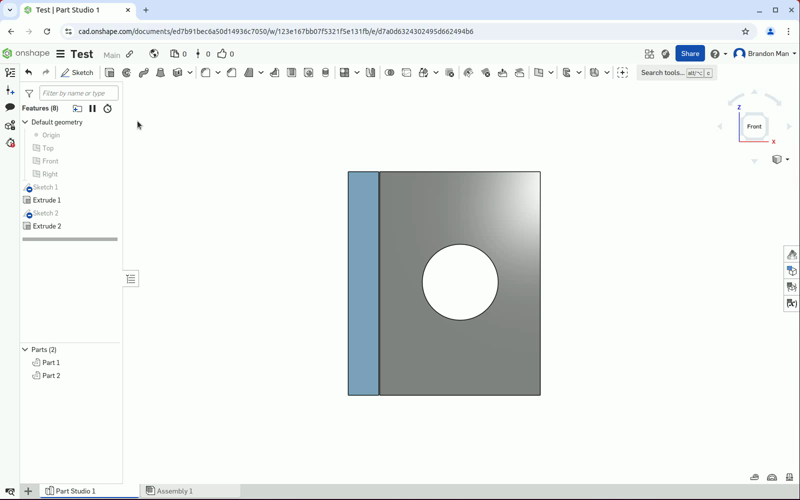
key(shift+h)
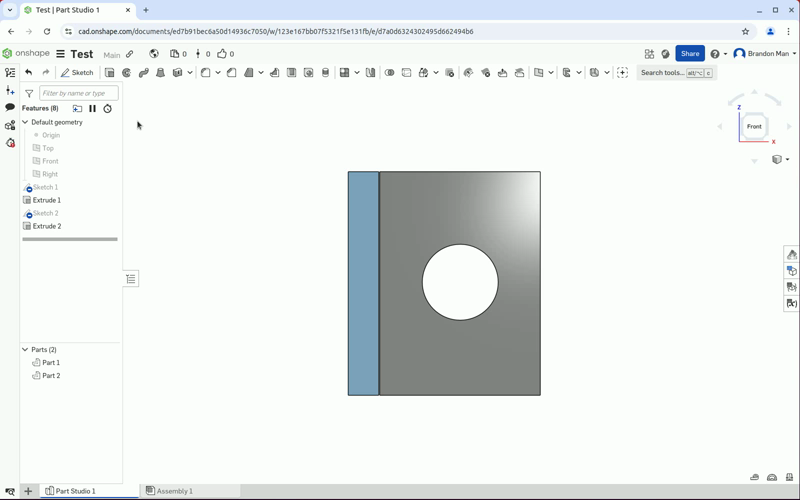
mouse_move(73, 189)
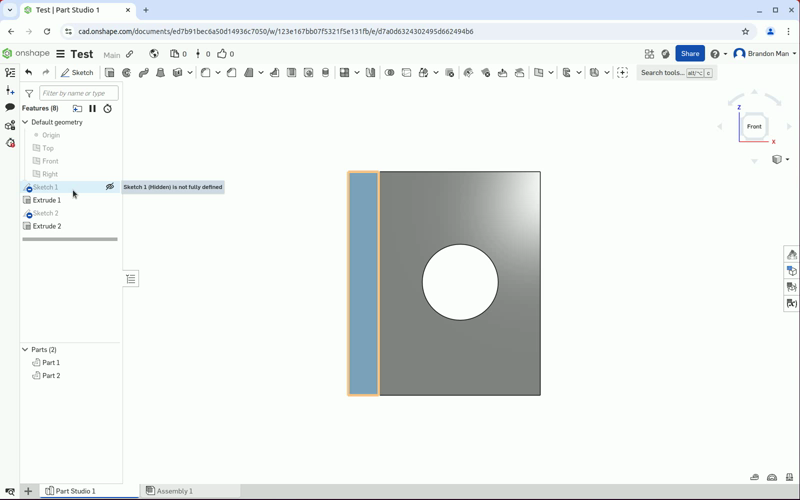
click(73, 189)
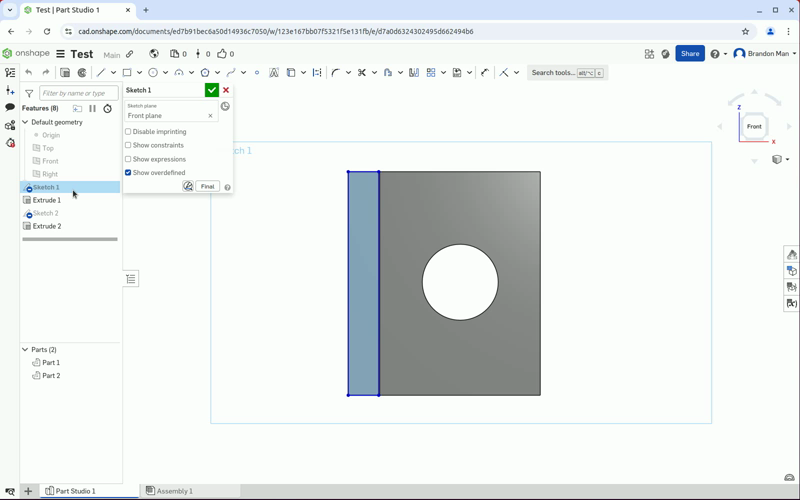
mouse_move(229, 92)
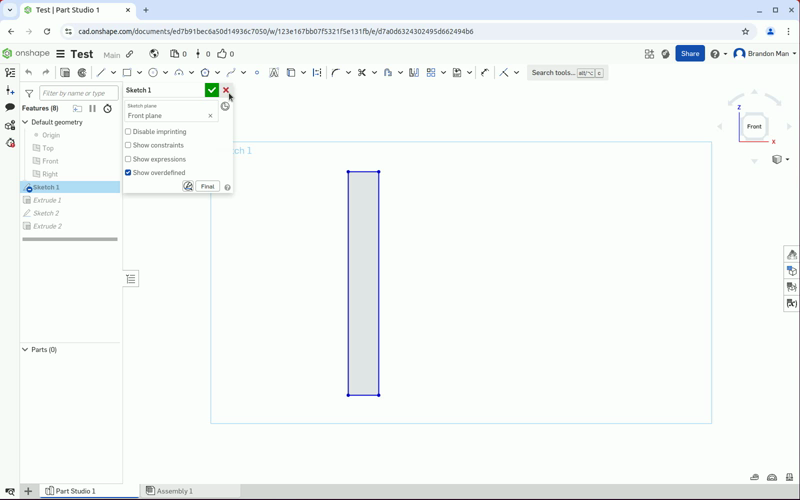
click(229, 92)
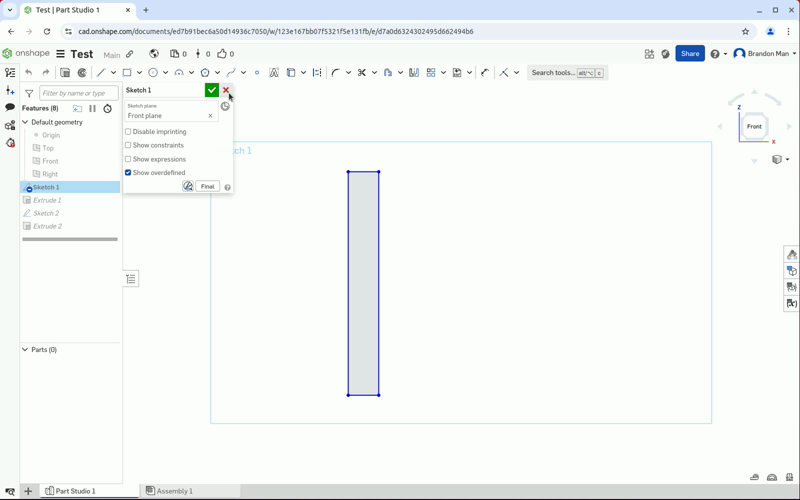
key(shift+s)
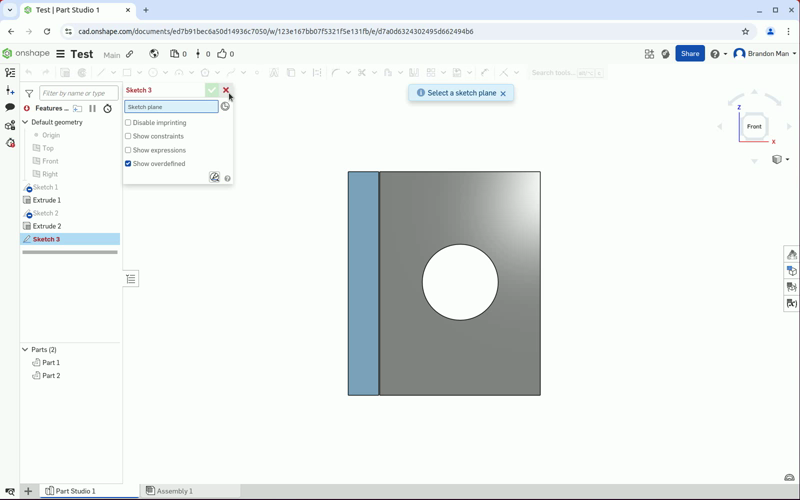
mouse_move(73, 163)
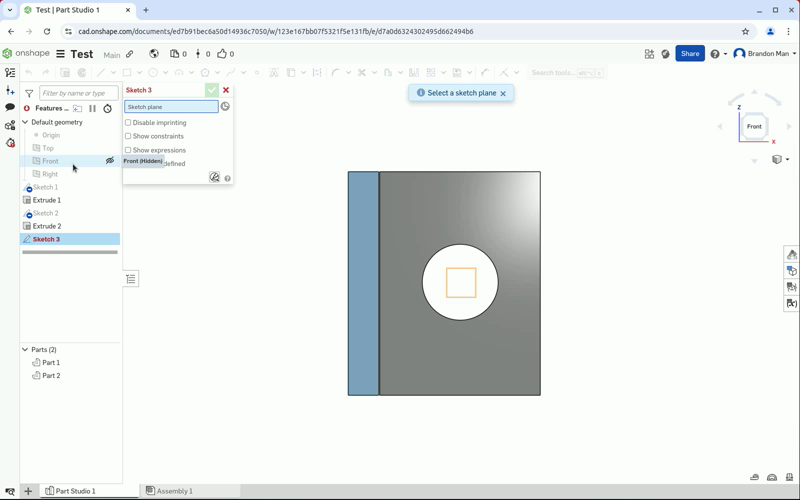
click(73, 163)
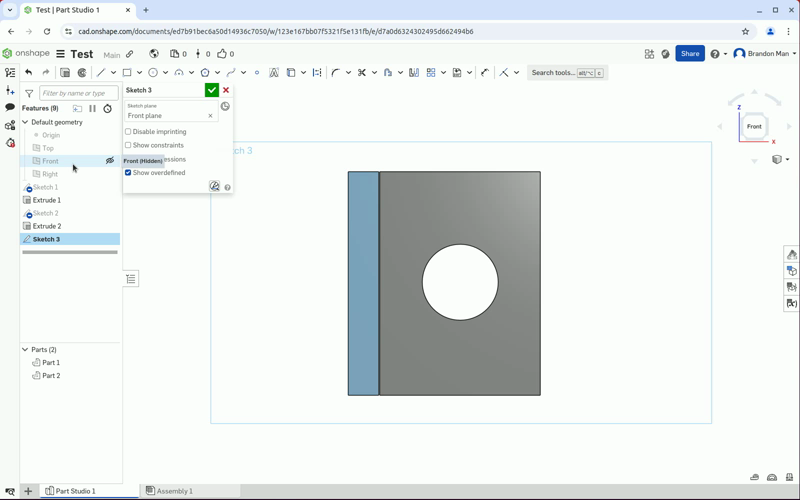
mouse_move(73, 352)
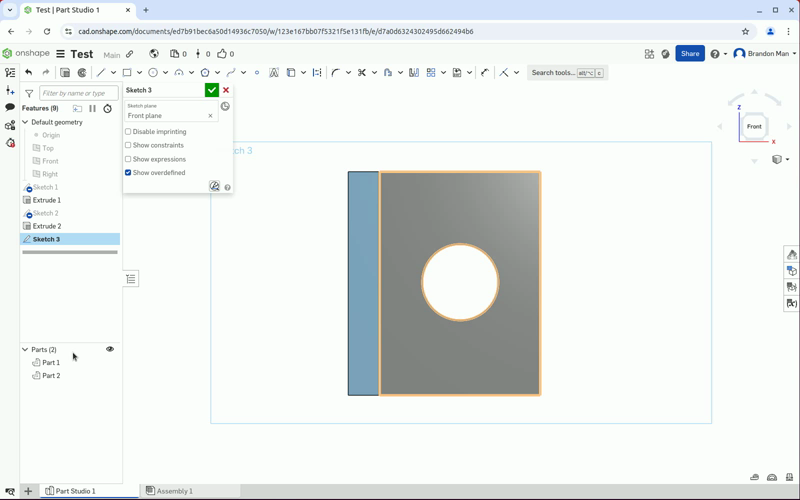
key(y)
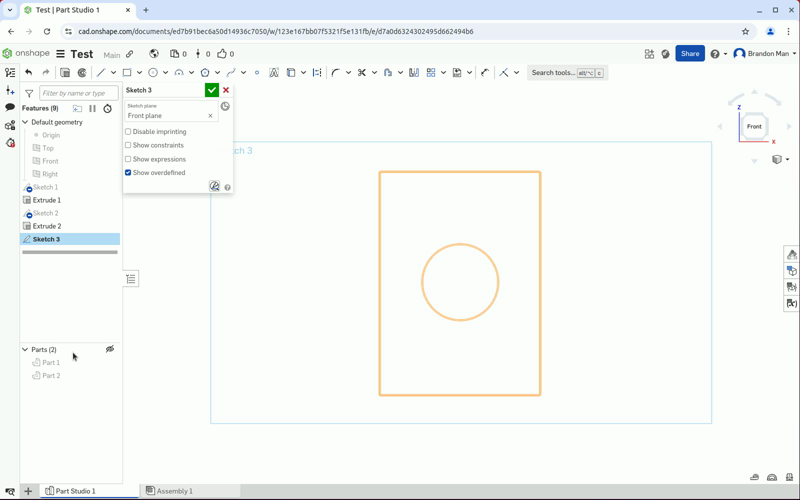
key(l)
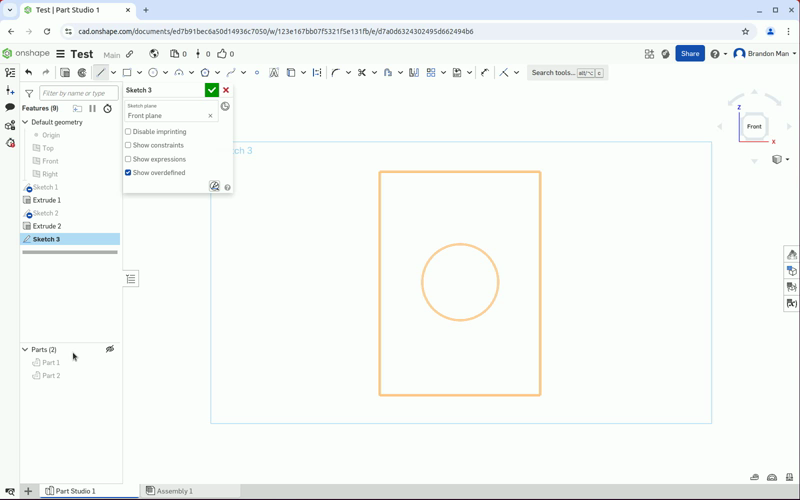
key_down(shift)
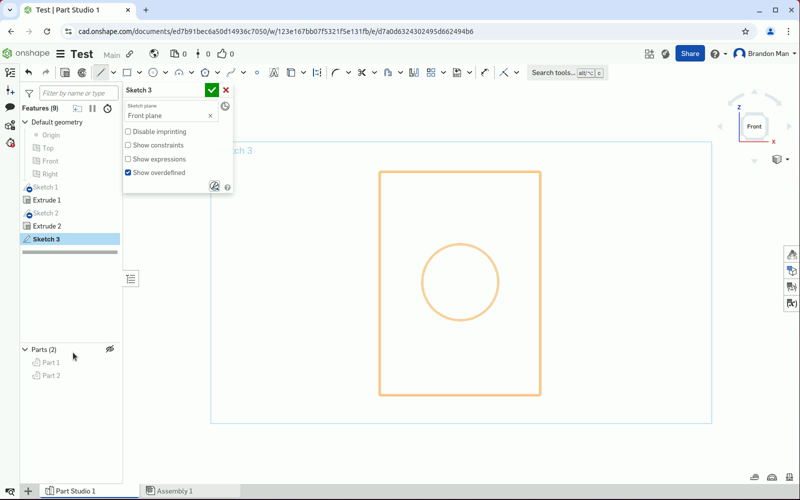
mouse_move(541, 395)
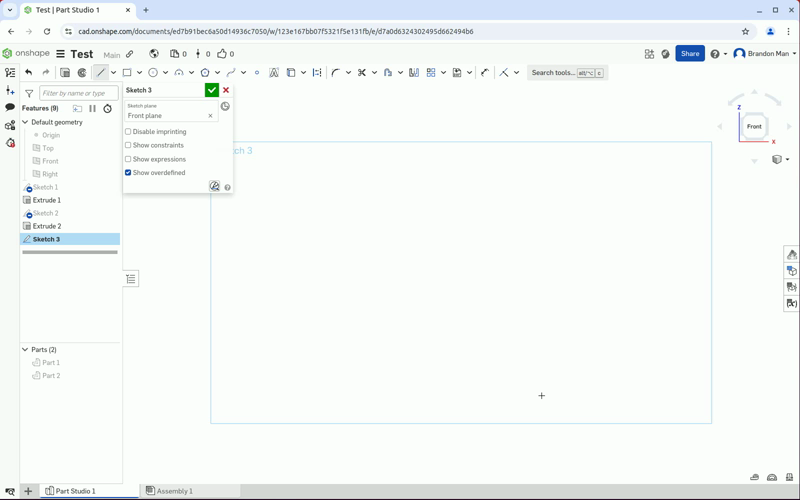
click(541, 395)
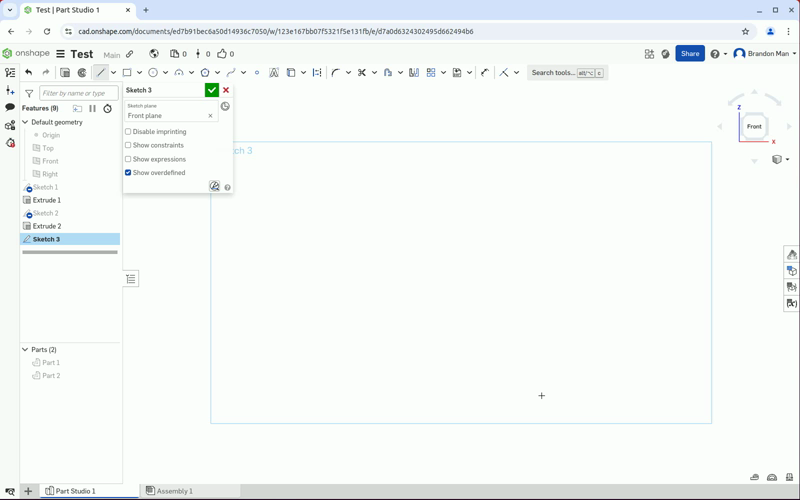
key_up(shift)
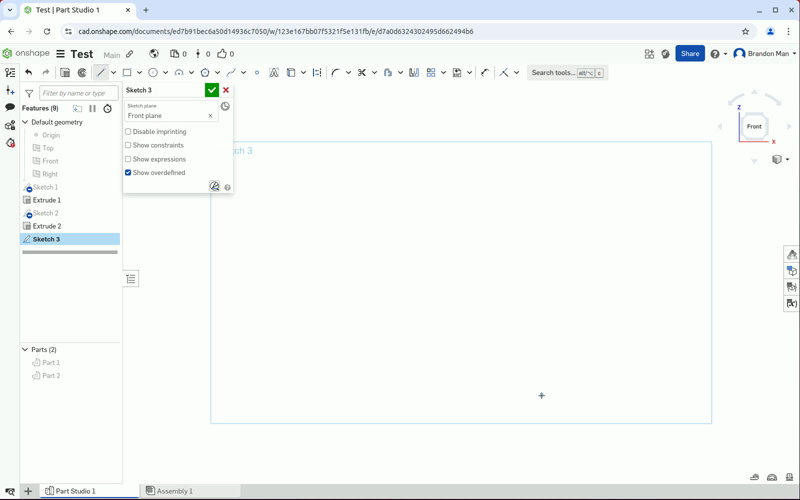
key_down(shift)
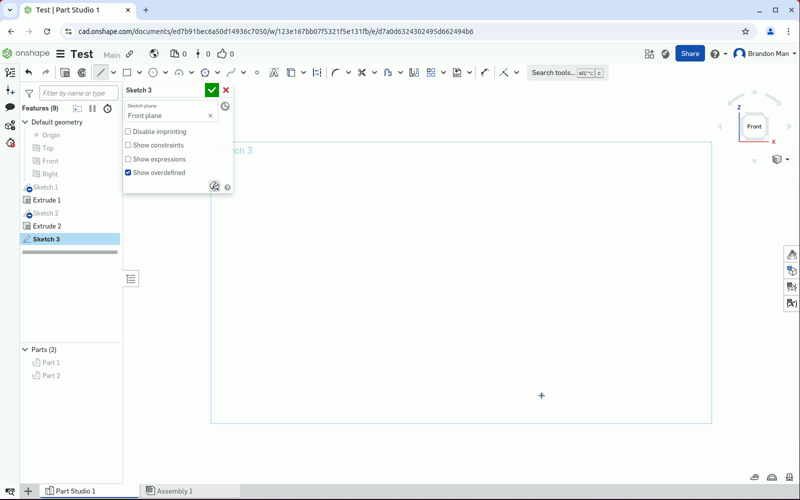
mouse_move(571, 395)
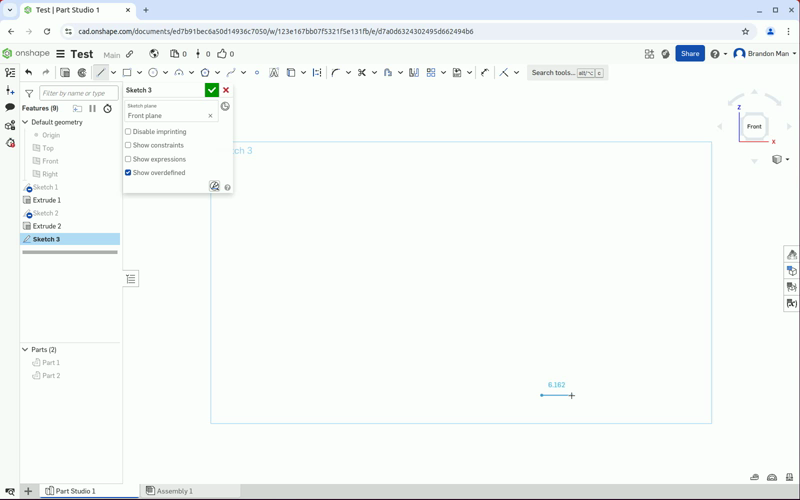
mouse_move(572, 395)
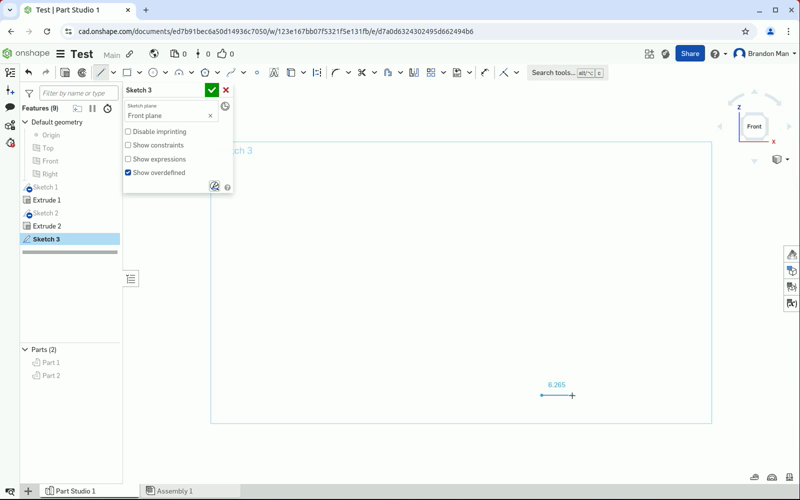
click(572, 395)
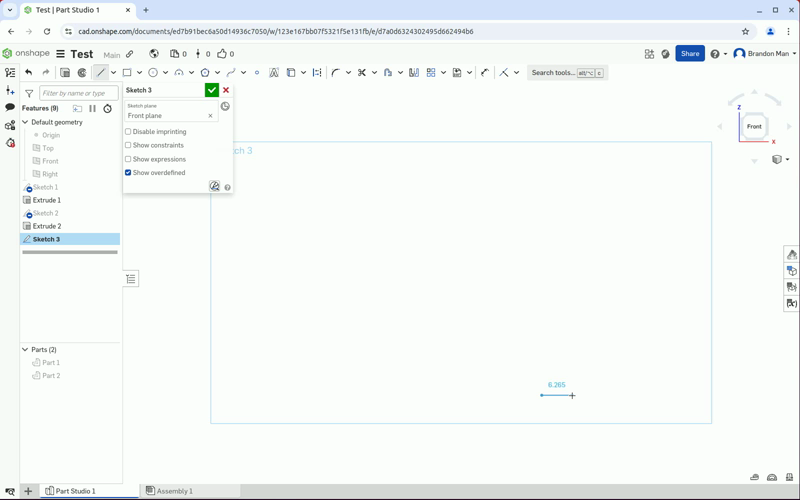
key_up(shift)
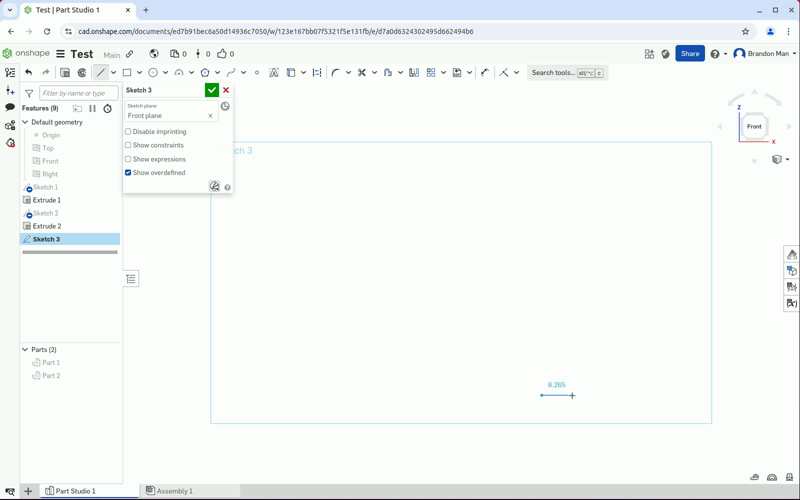
key_down(shift)
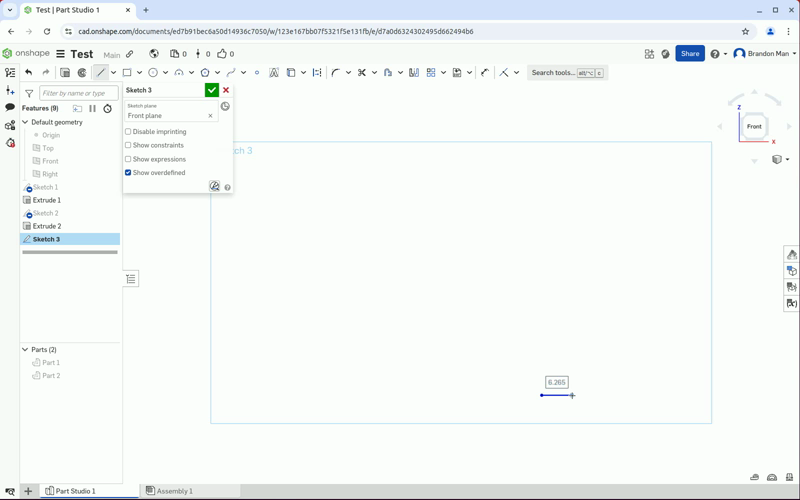
mouse_move(572, 171)
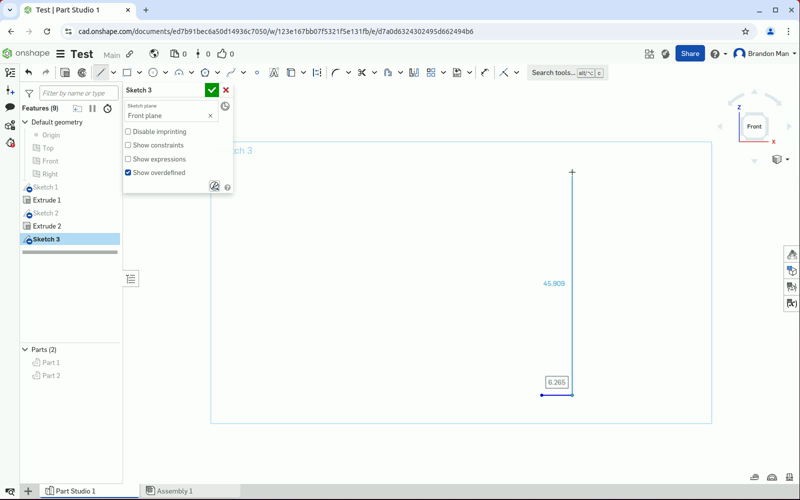
click(572, 171)
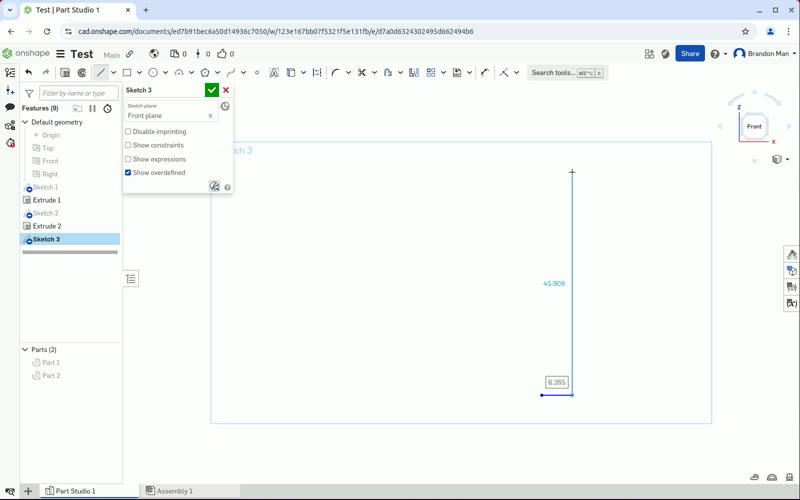
key_up(shift)
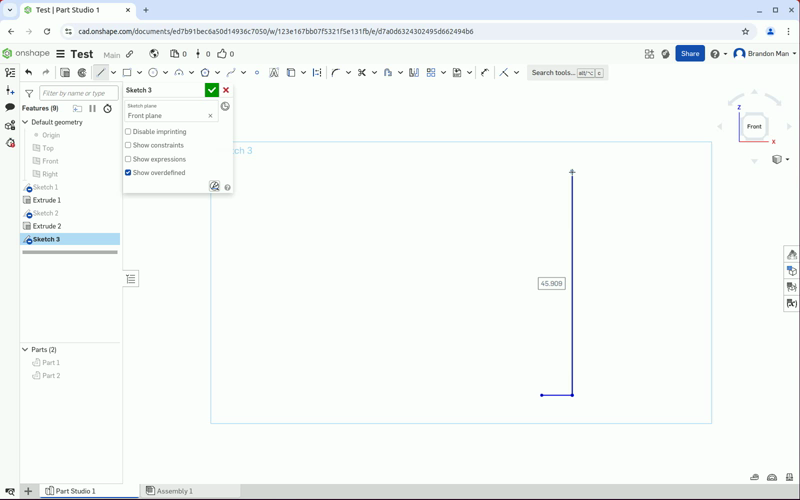
key_down(shift)
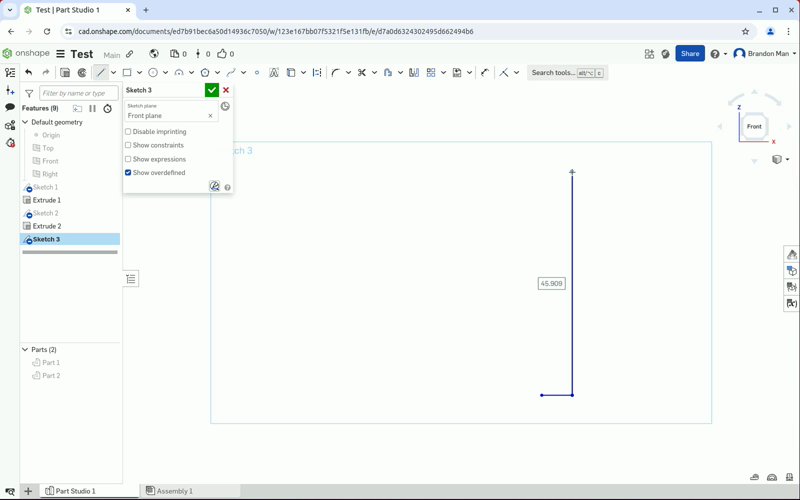
mouse_move(589, 171)
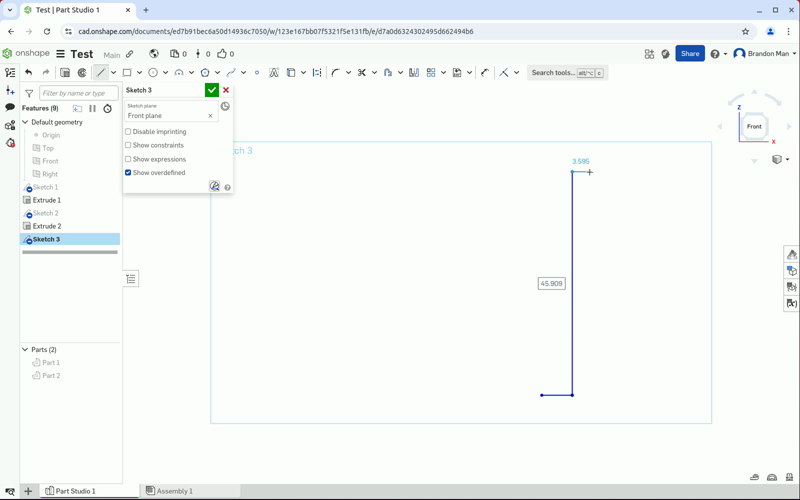
mouse_move(541, 171)
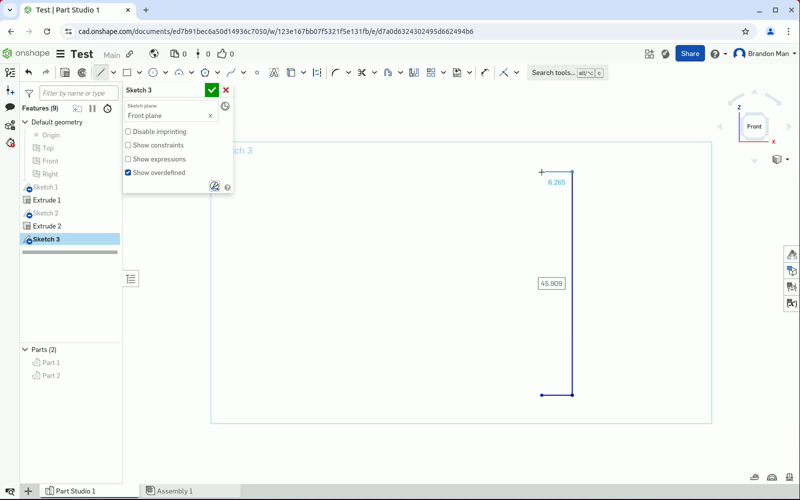
click(541, 171)
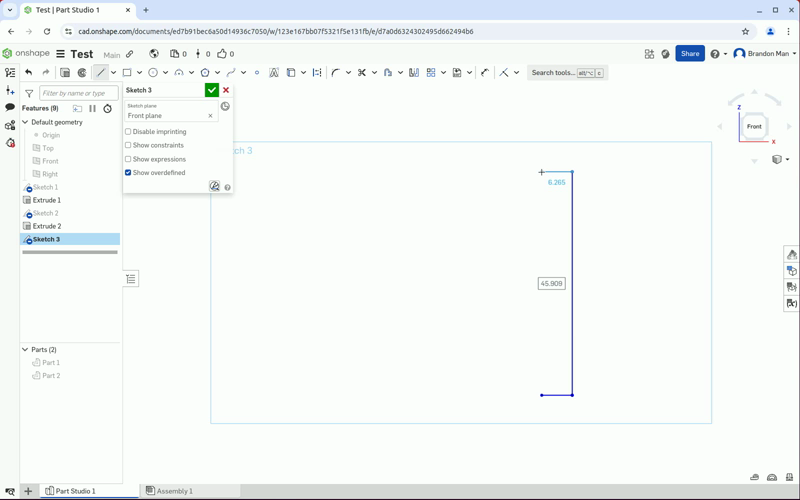
key_up(shift)
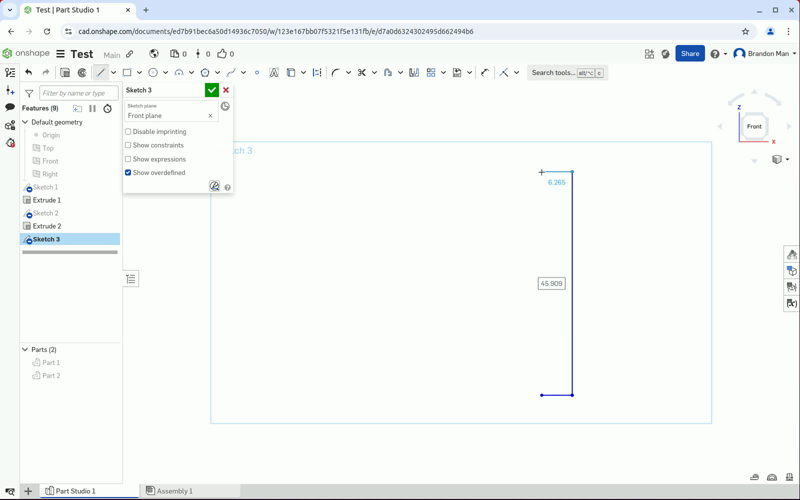
key_down(shift)
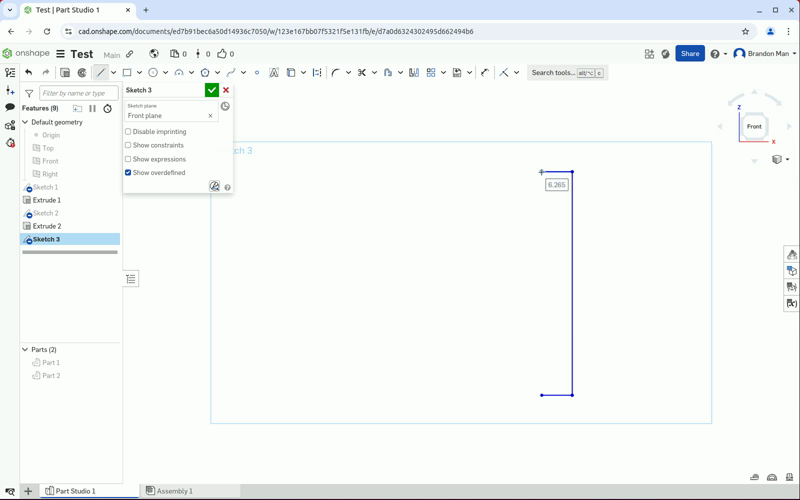
mouse_move(541, 395)
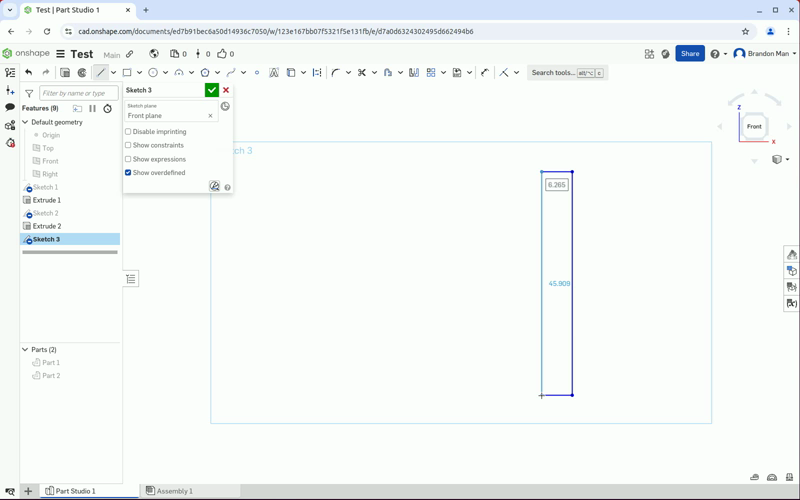
key_up(shift)
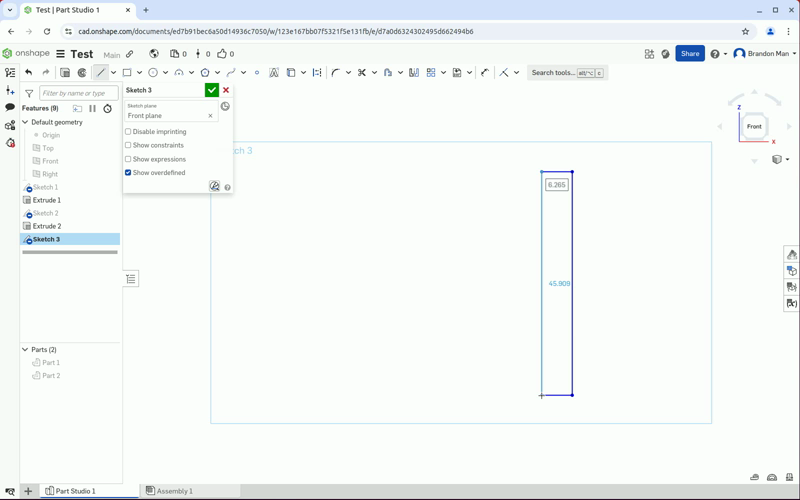
click(541, 395)
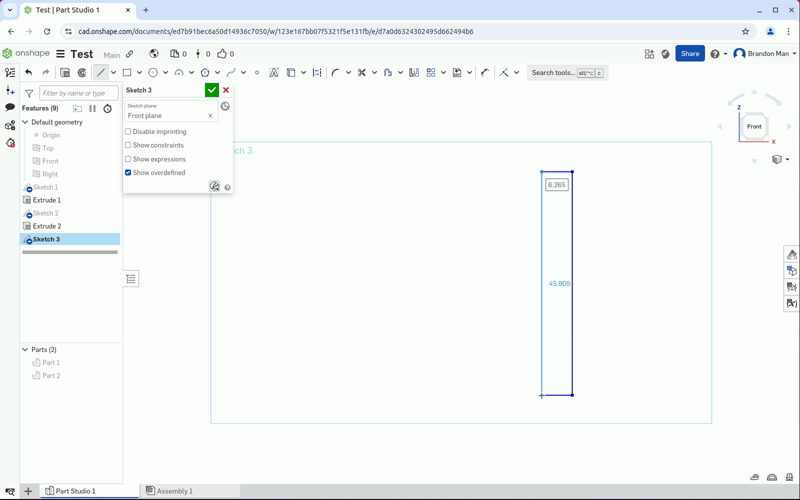
key(esc)
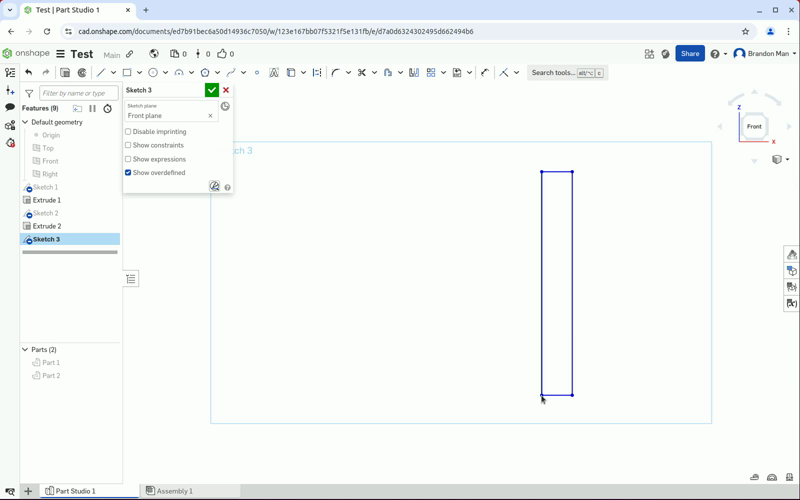
mouse_move(555, 281)
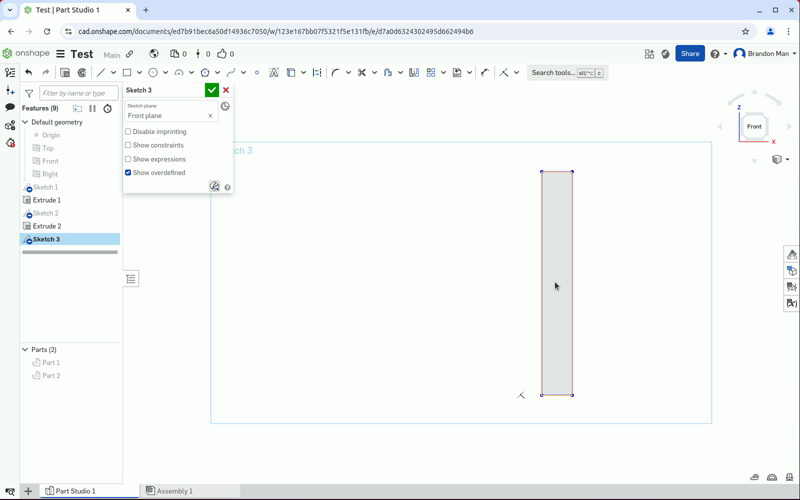
click(555, 281)
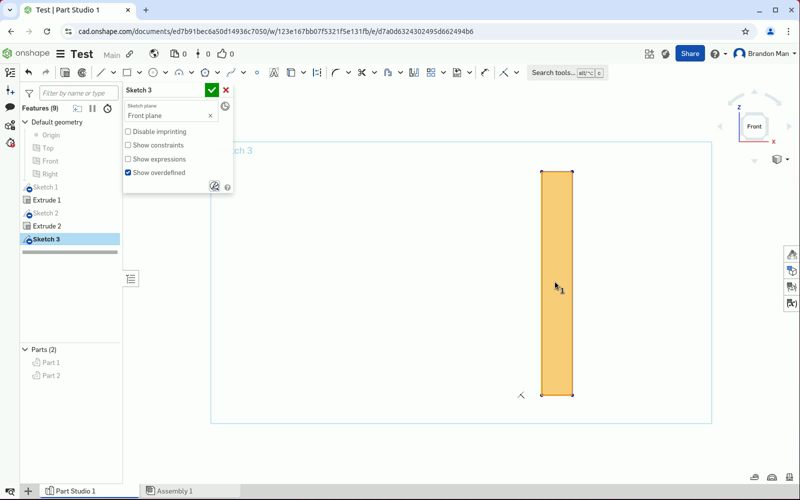
mouse_move(73, 352)
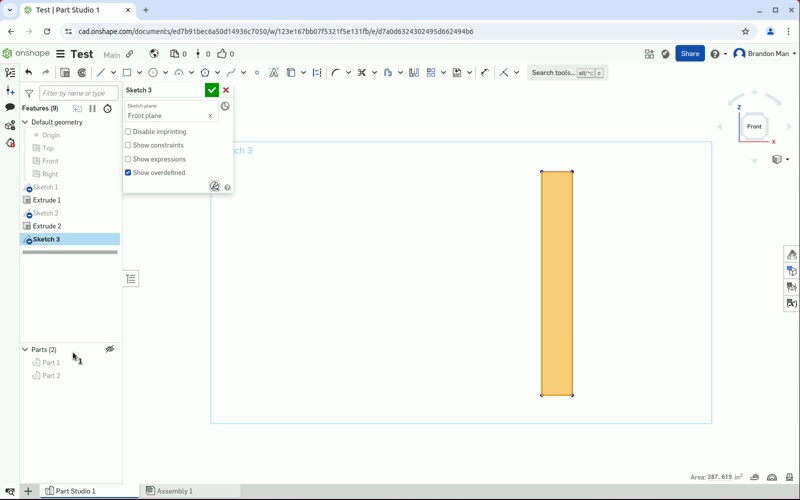
key(shift+y)
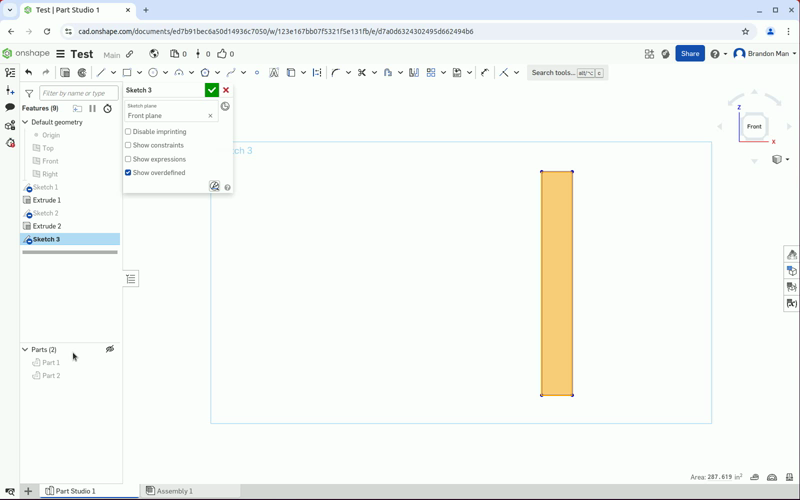
key(shift+e)
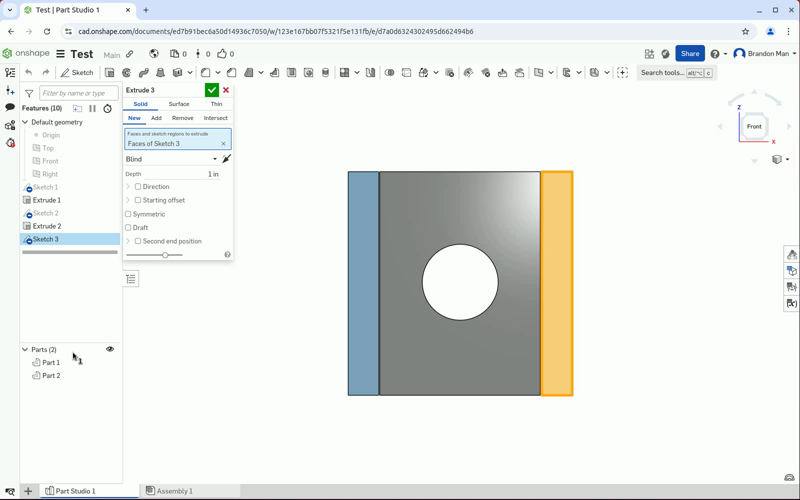
mouse_move(143, 106)
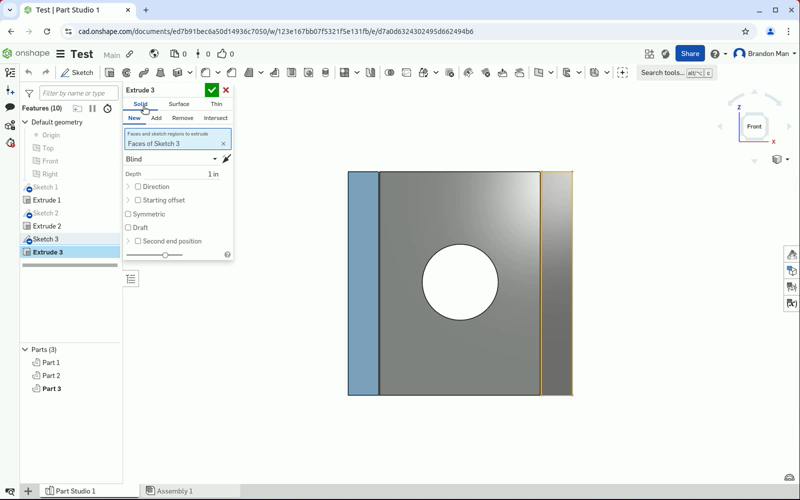
click(143, 106)
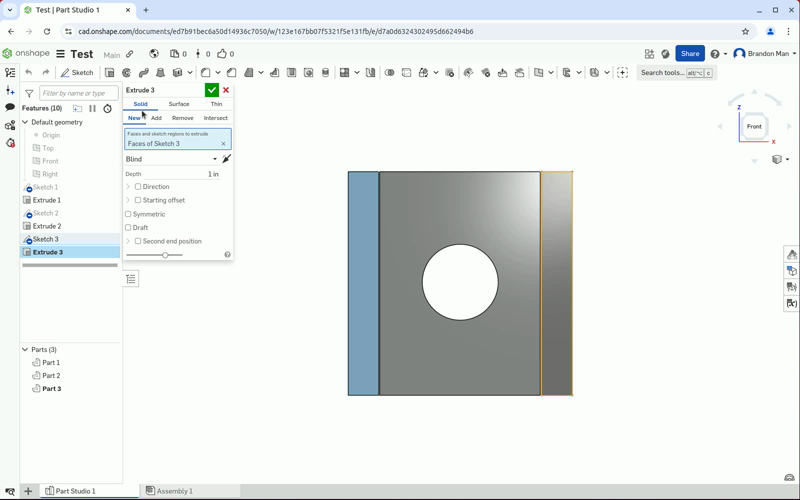
mouse_move(137, 120)
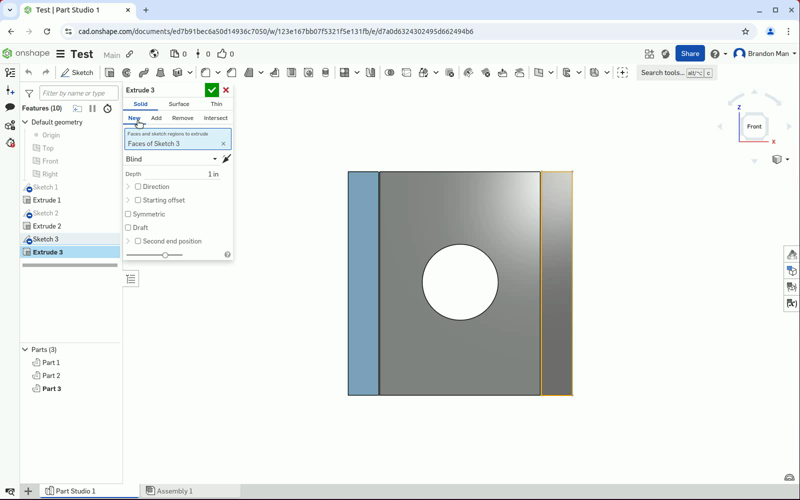
click(137, 120)
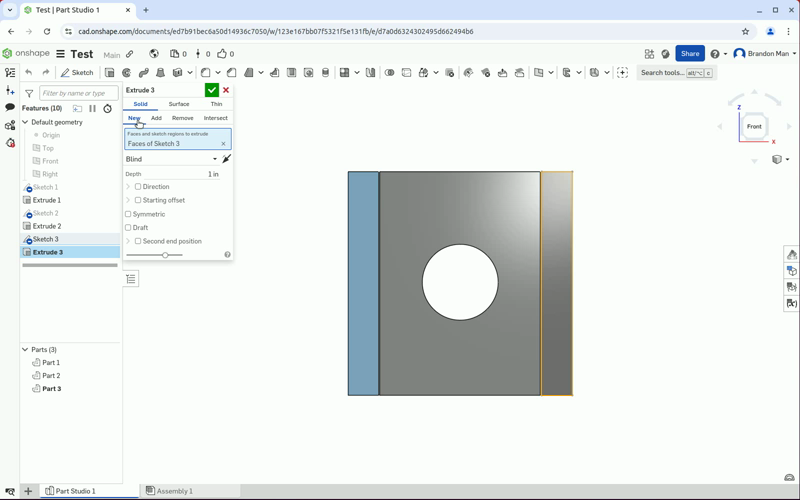
key(tab, 4)
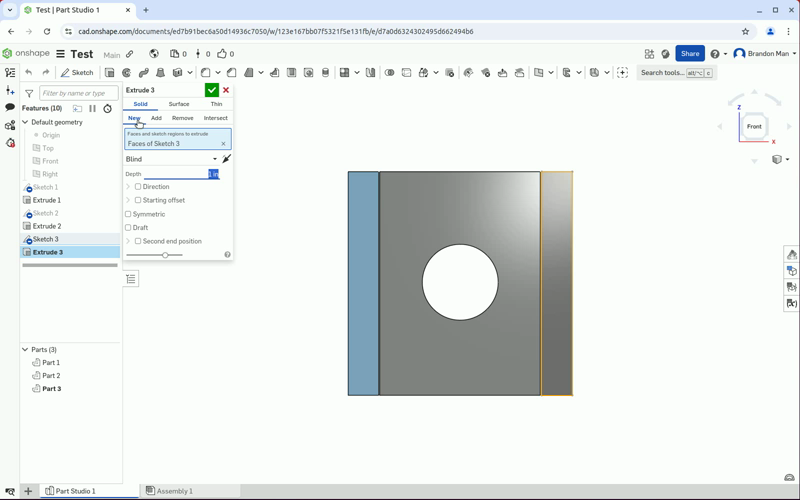
text(-14.683)
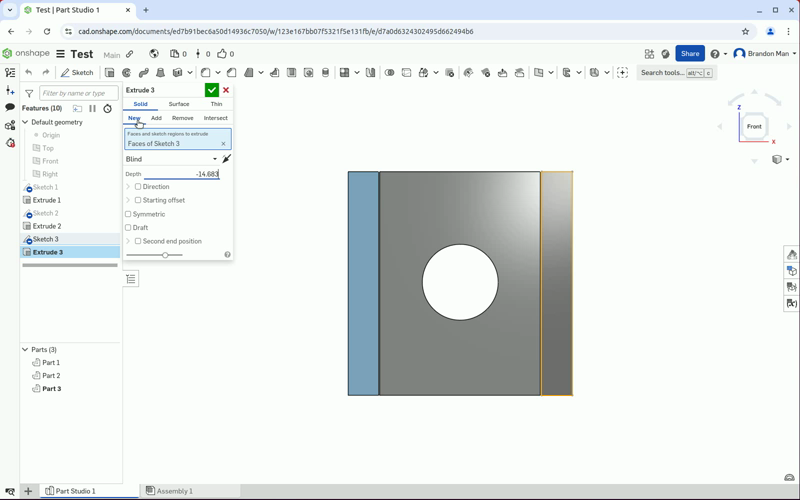
key(enter)
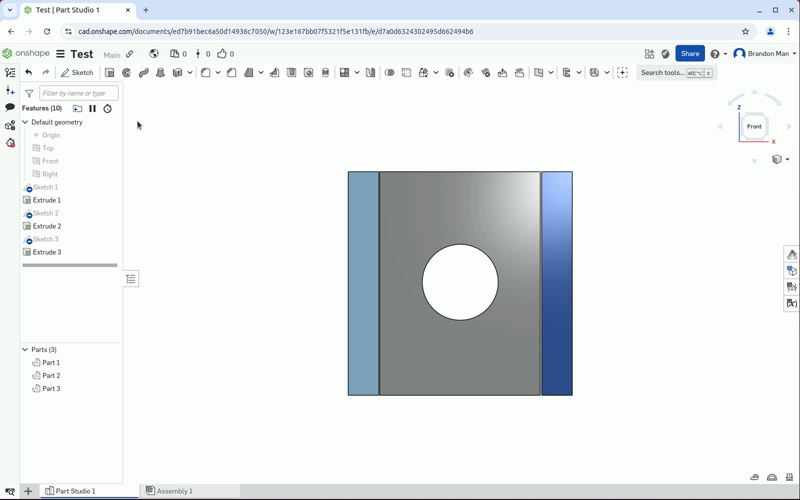
key(shift+h)
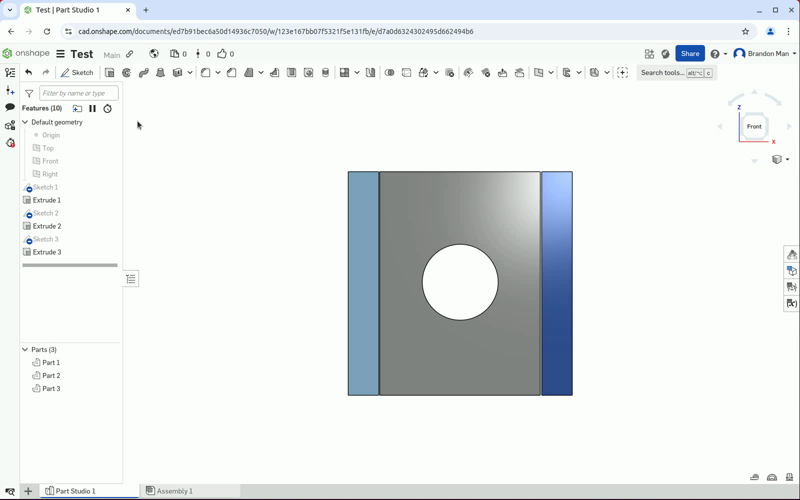
key(shift+h)
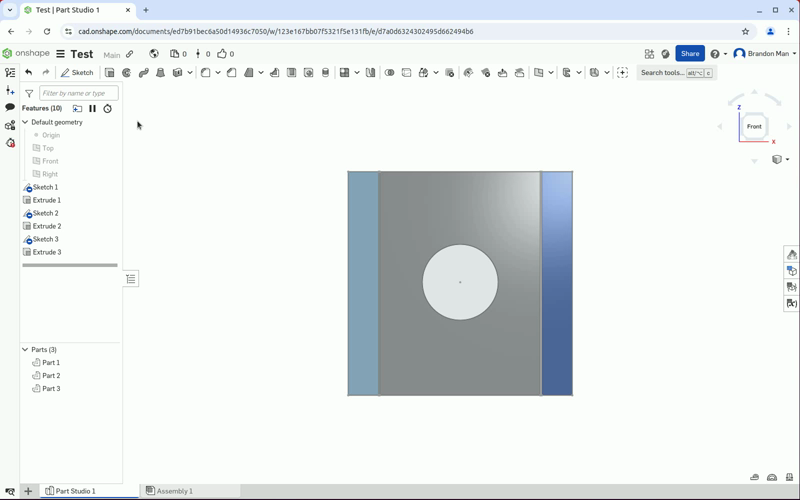
key(shift+7)
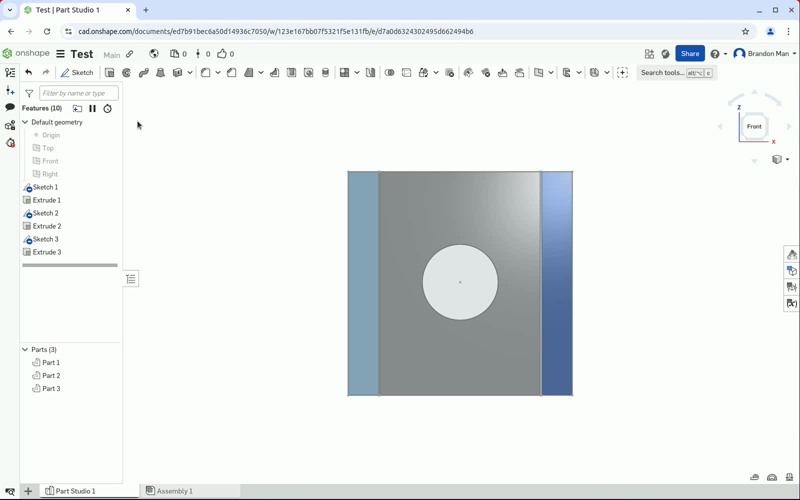
key(left, 2)
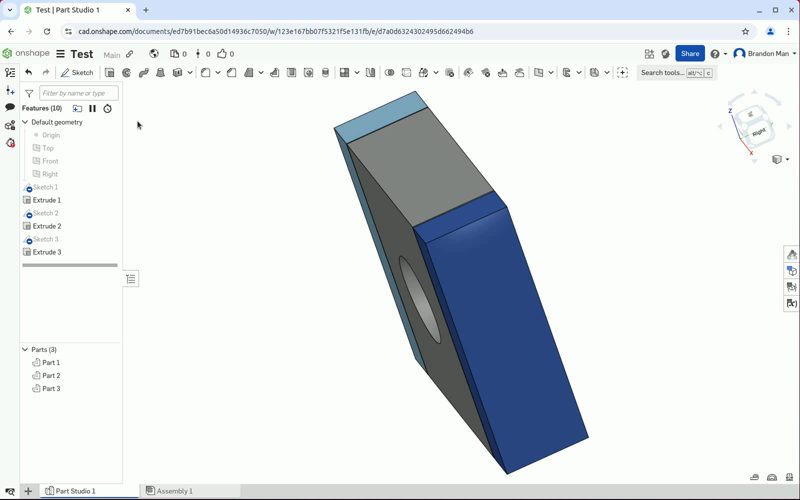
key(down, 2)
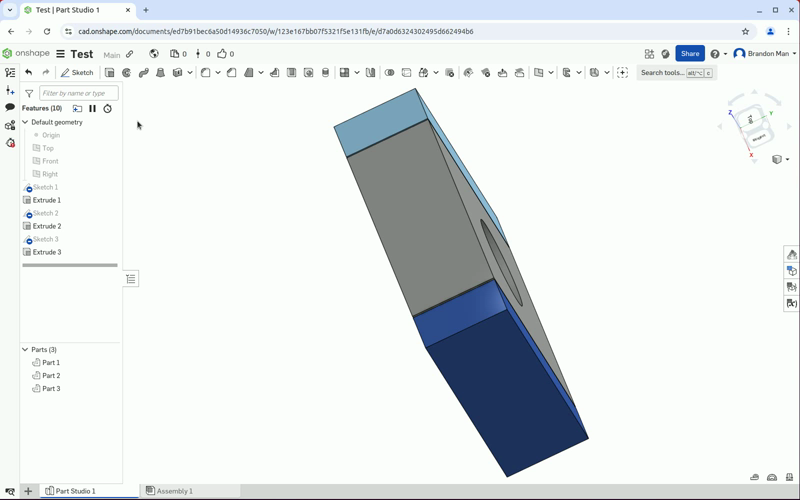
key(up, 2)
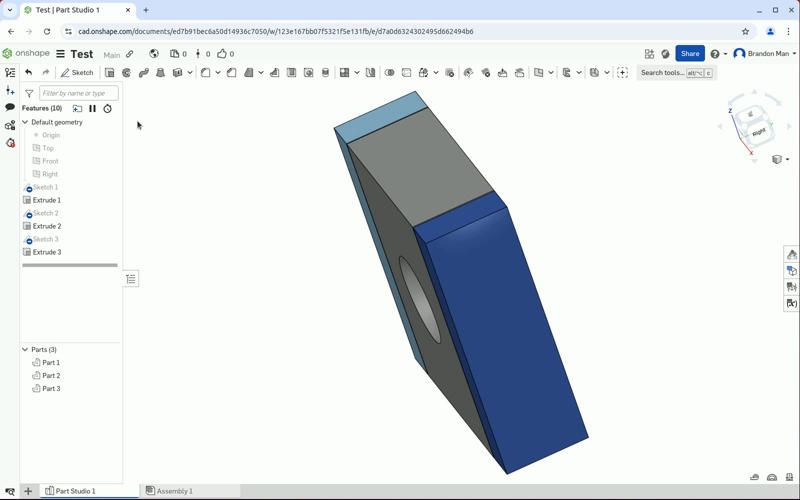
key(right, 2)
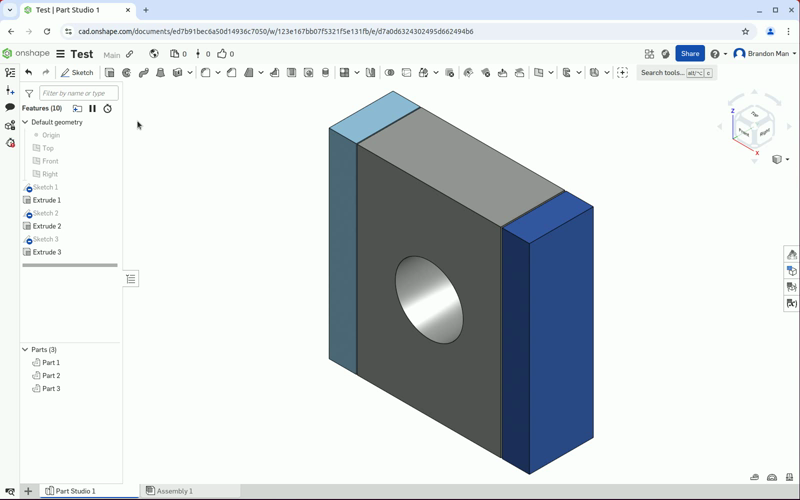
mouse_move(73, 189)
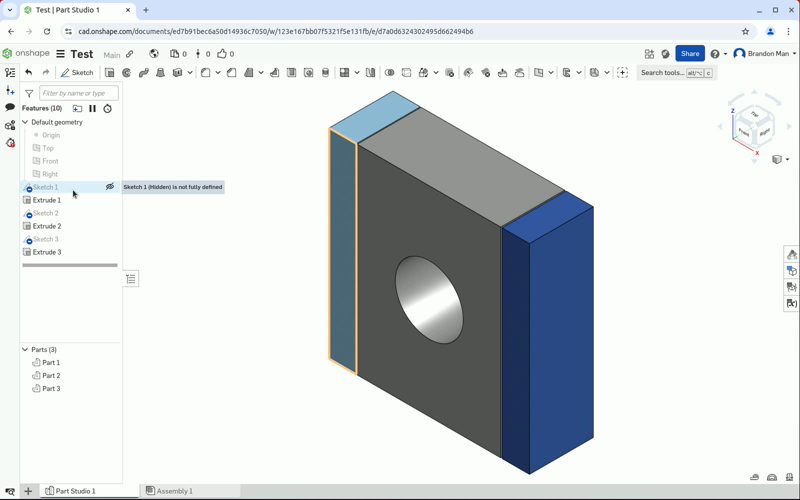
click(73, 189)